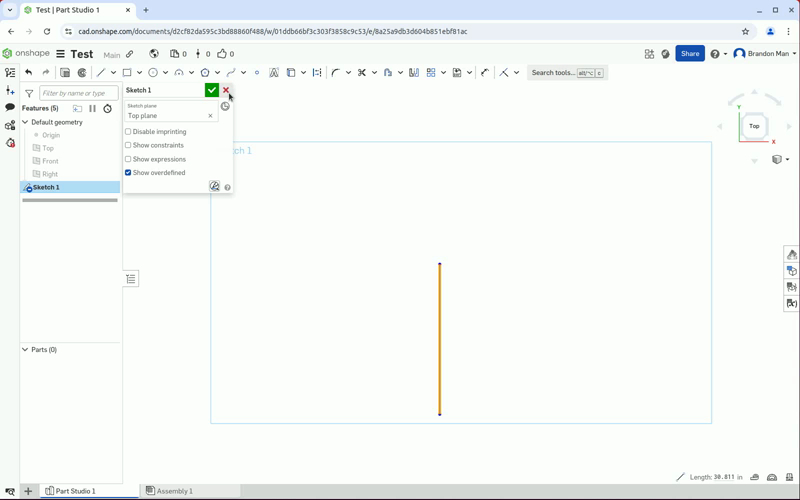
key(shift+h)
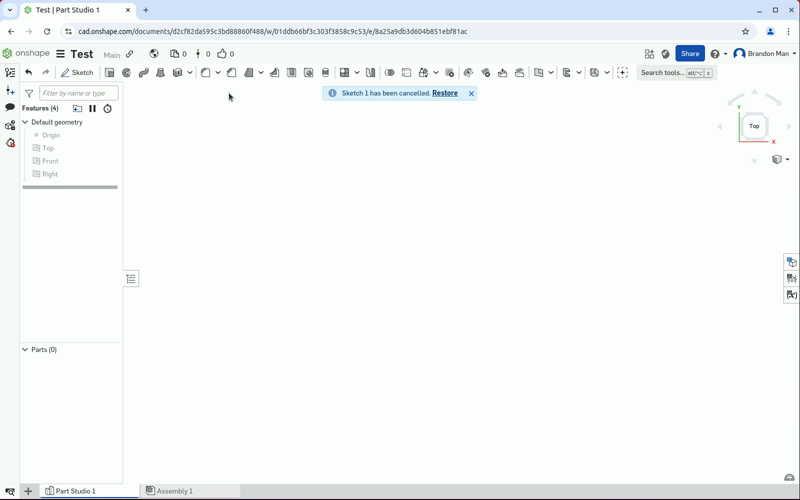
mouse_move(73, 352)
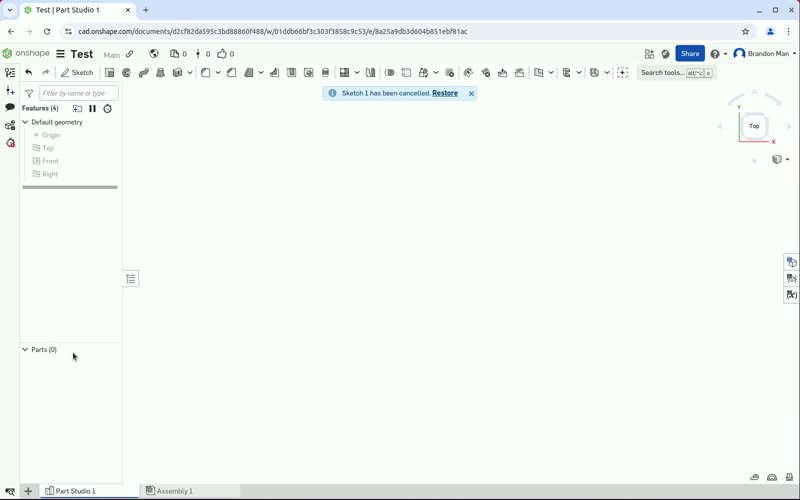
key(y)
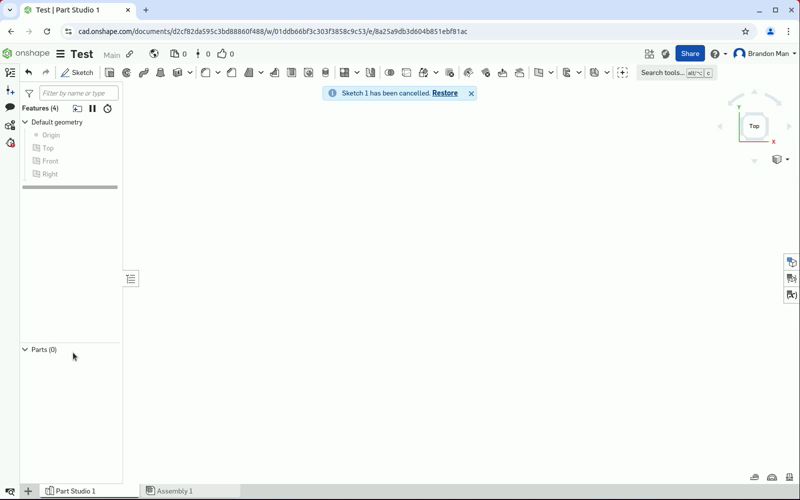
key(shift+p)
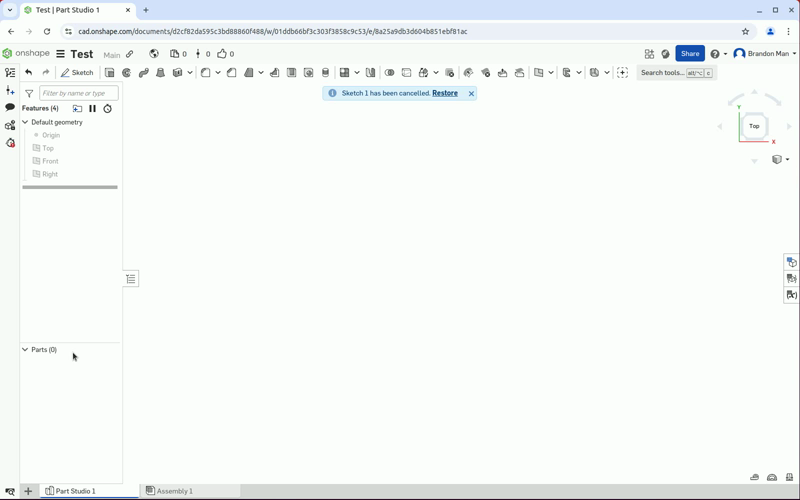
key(space)
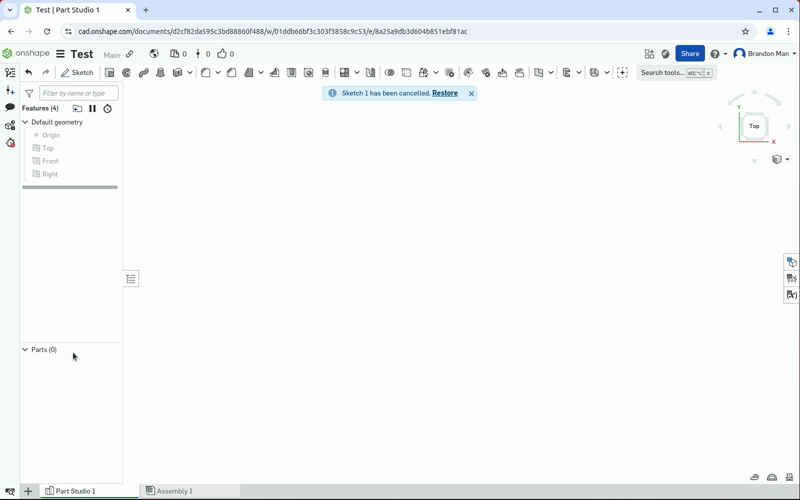
key_down(shift)
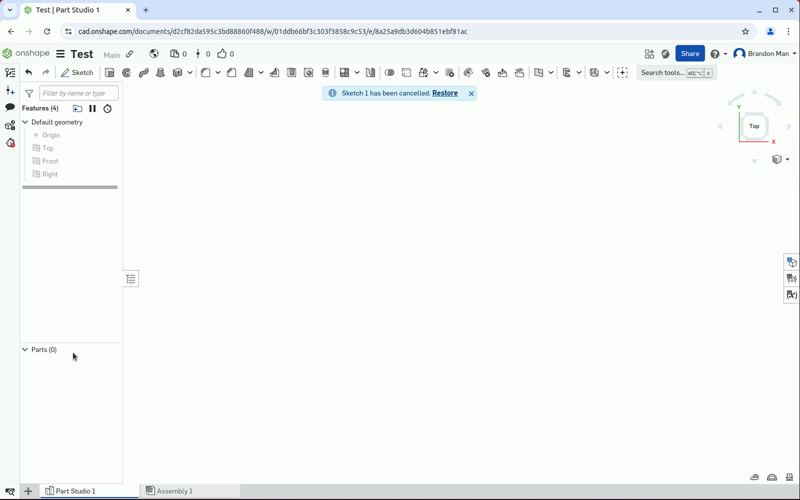
key(up)
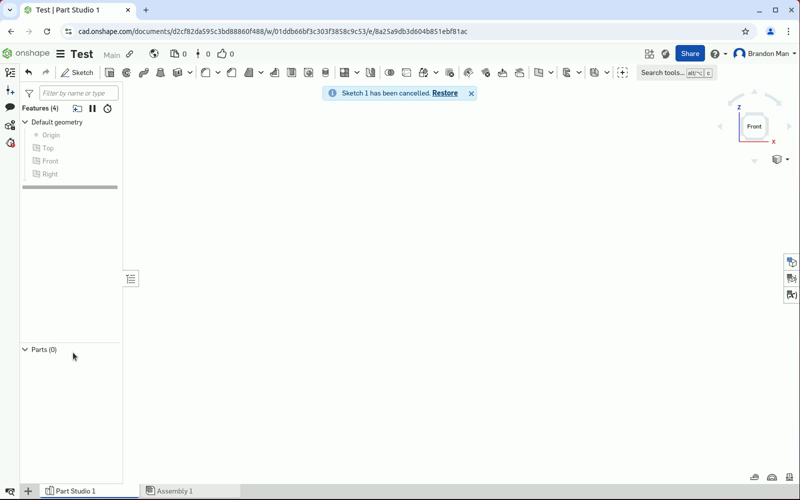
key_up(shift)
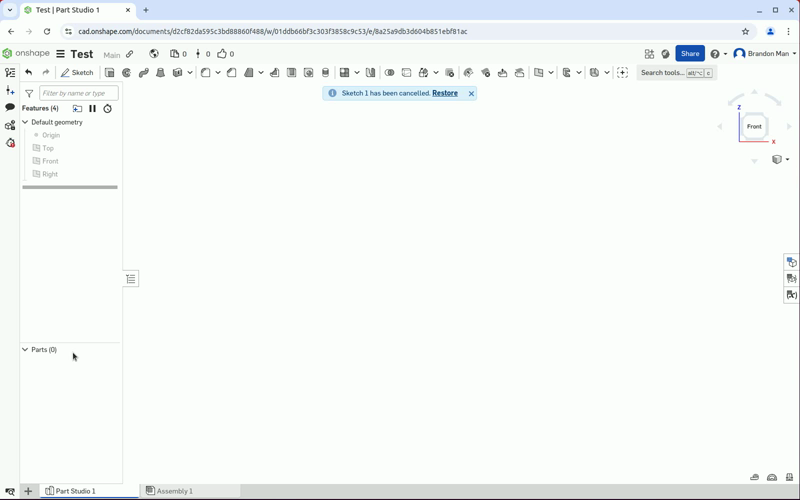
mouse_move(73, 352)
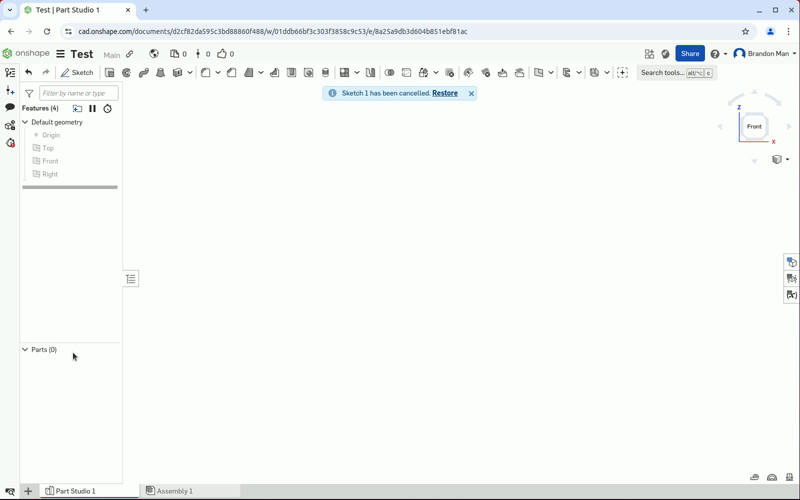
key(shift+y)
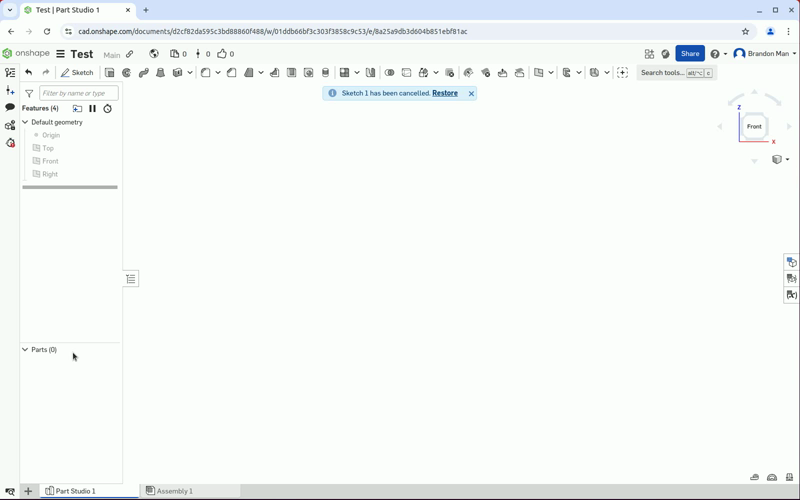
key(shift+s)
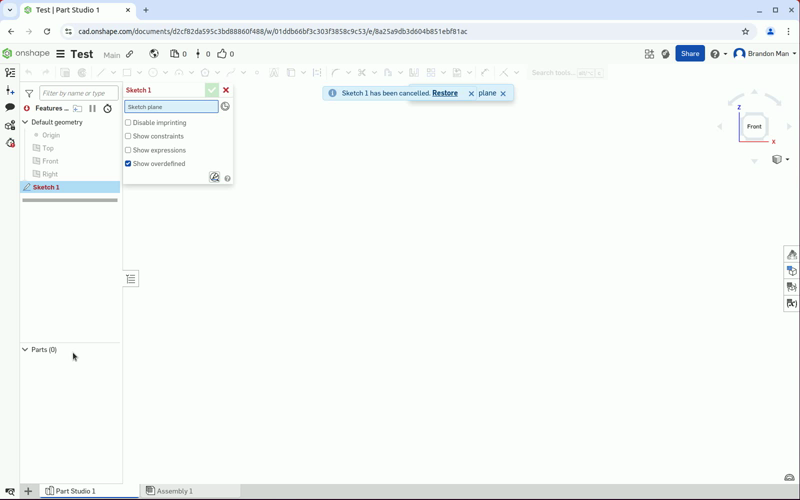
mouse_move(73, 163)
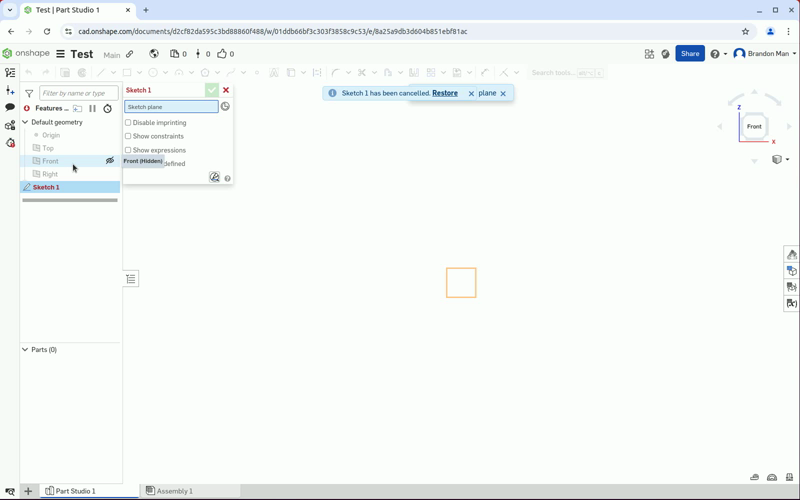
click(73, 163)
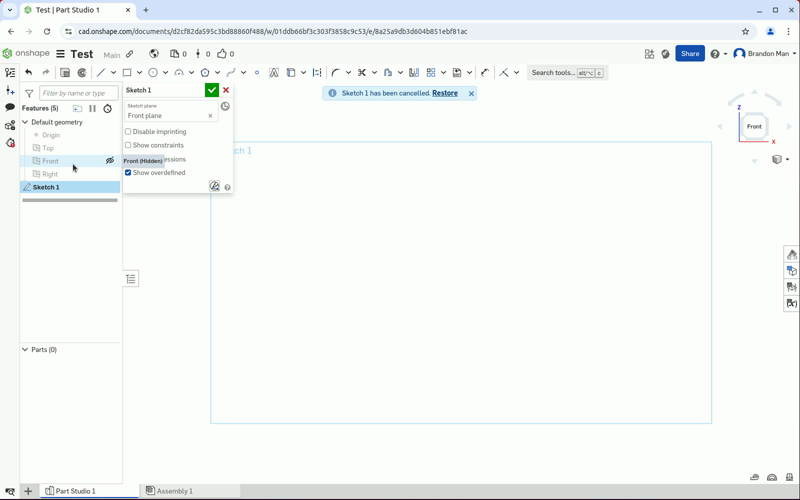
mouse_move(73, 352)
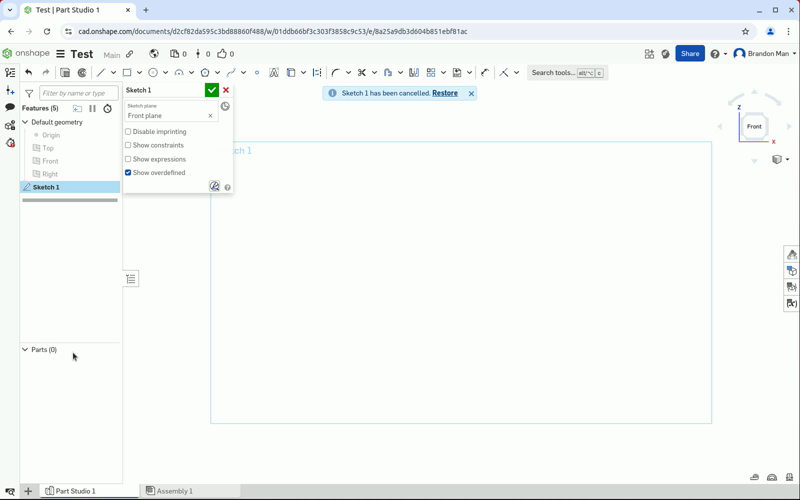
key(y)
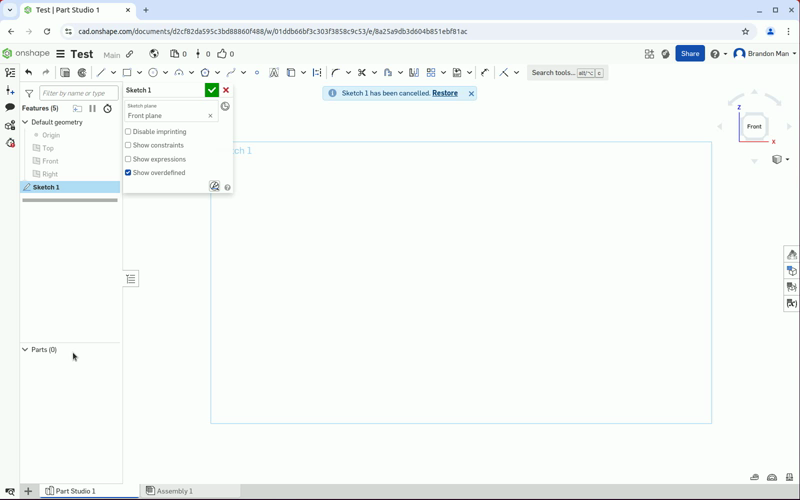
key(l)
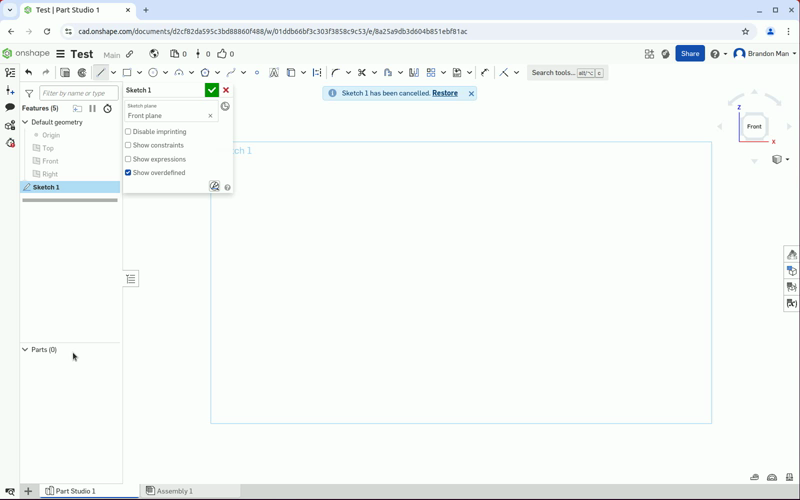
key_down(shift)
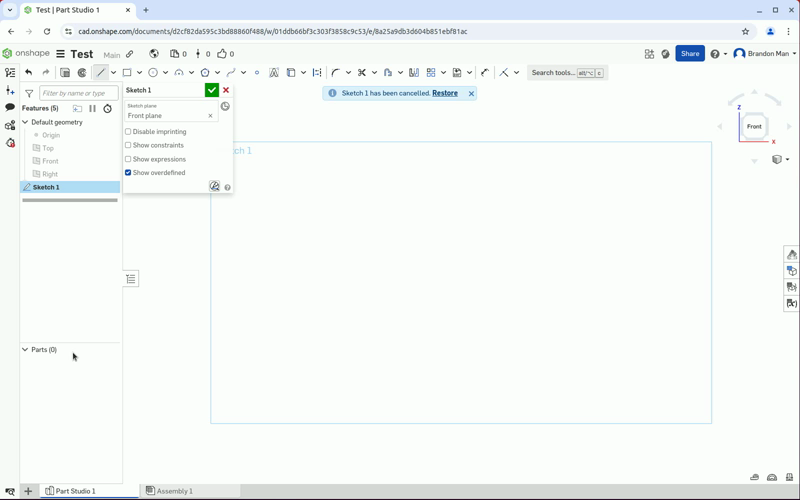
mouse_move(434, 309)
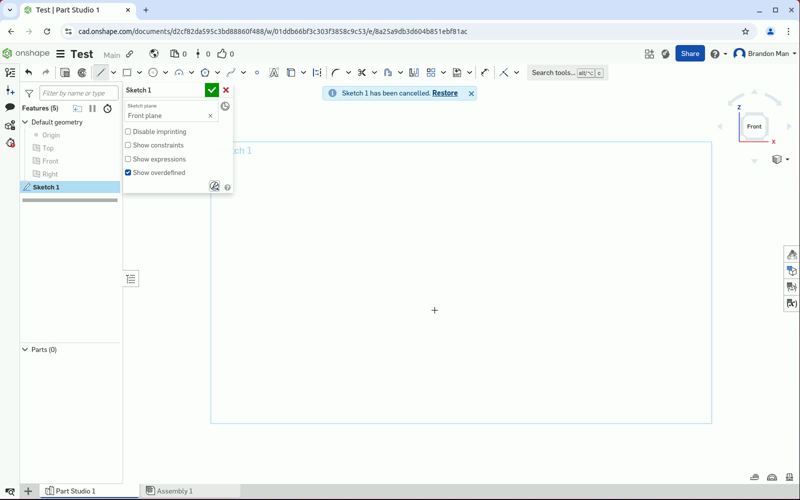
click(434, 309)
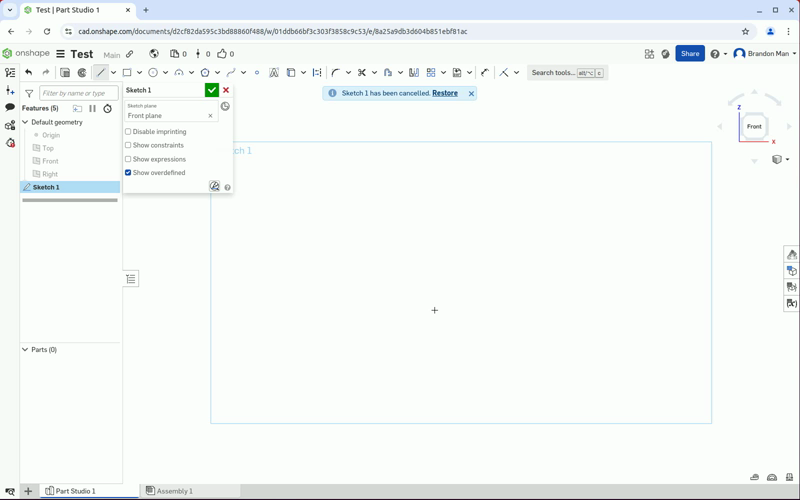
key_up(shift)
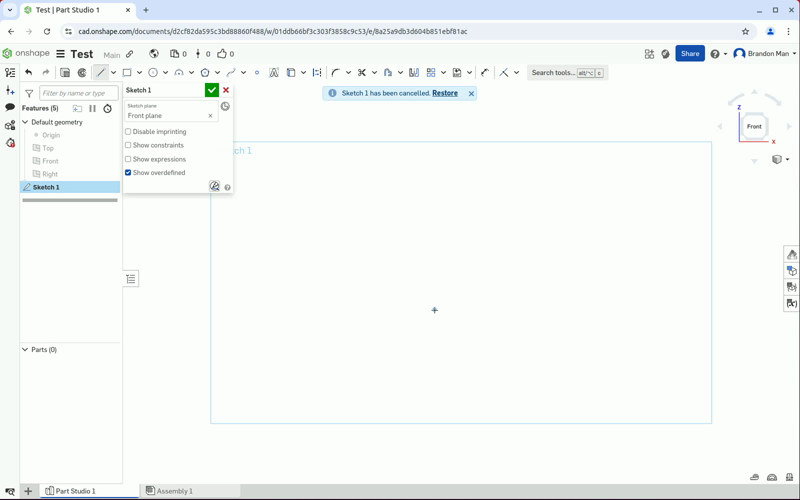
key_down(shift)
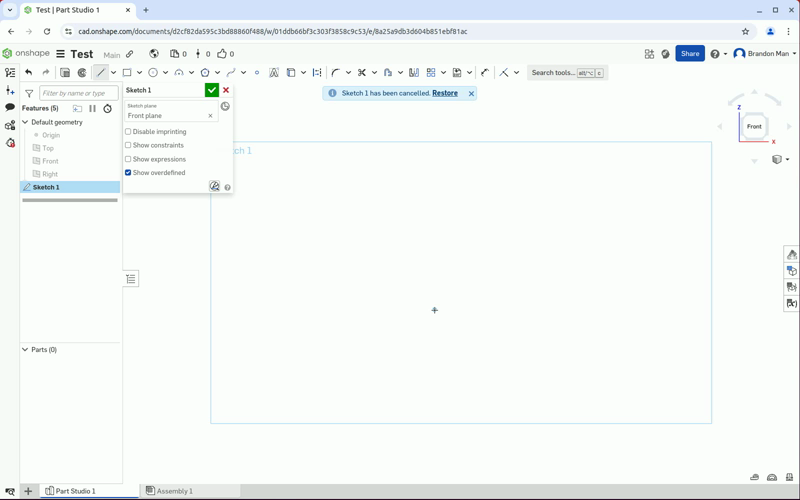
mouse_move(499, 309)
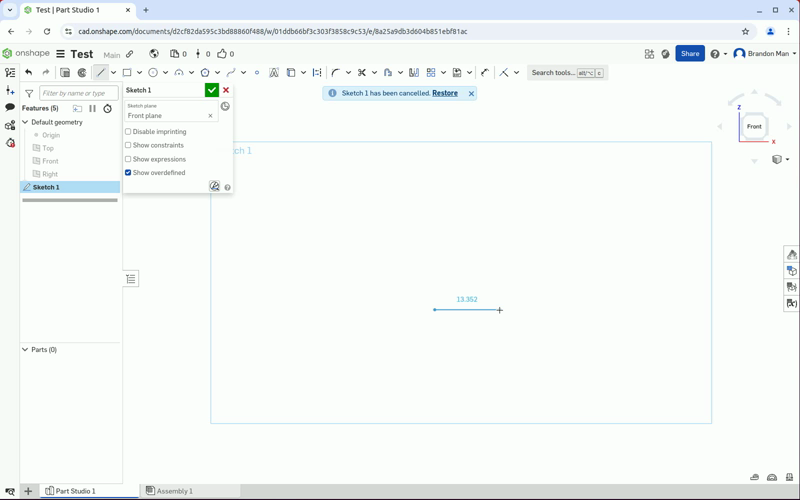
click(499, 309)
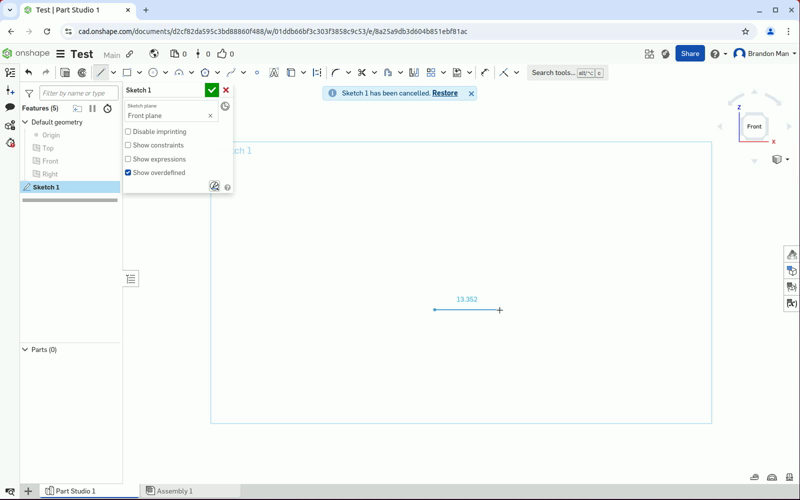
key_up(shift)
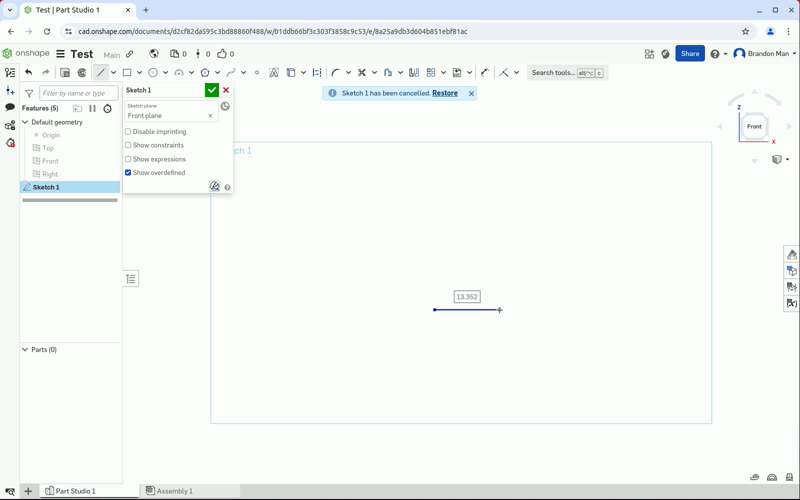
key_down(shift)
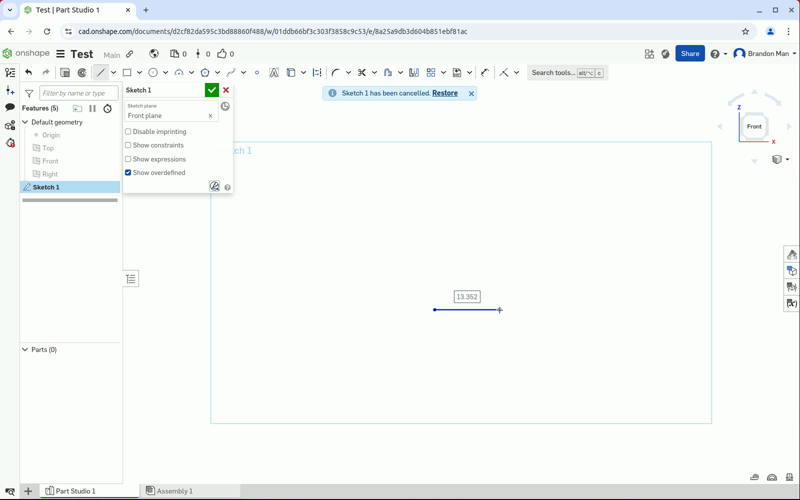
mouse_move(529, 309)
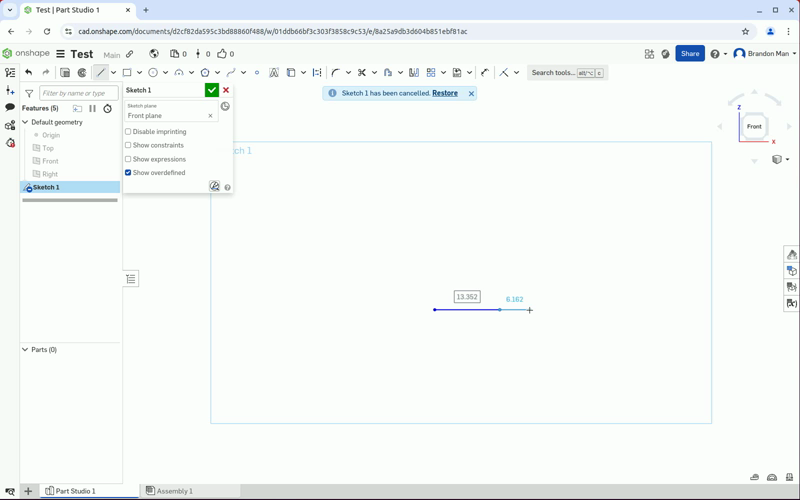
mouse_move(499, 263)
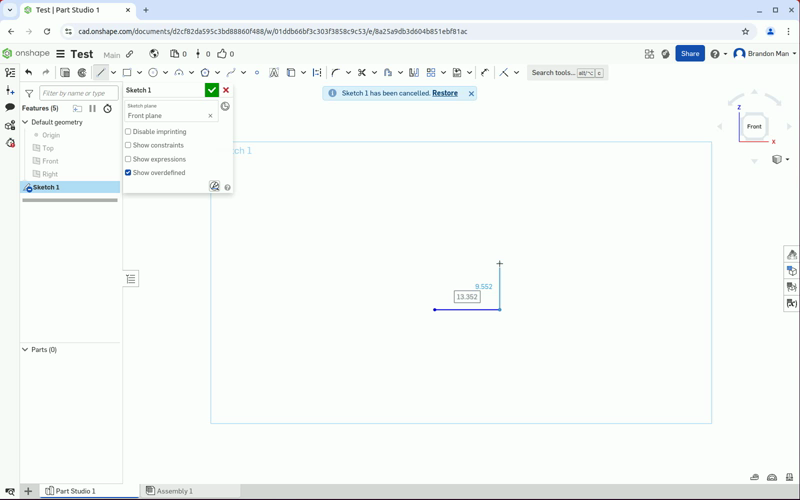
click(499, 263)
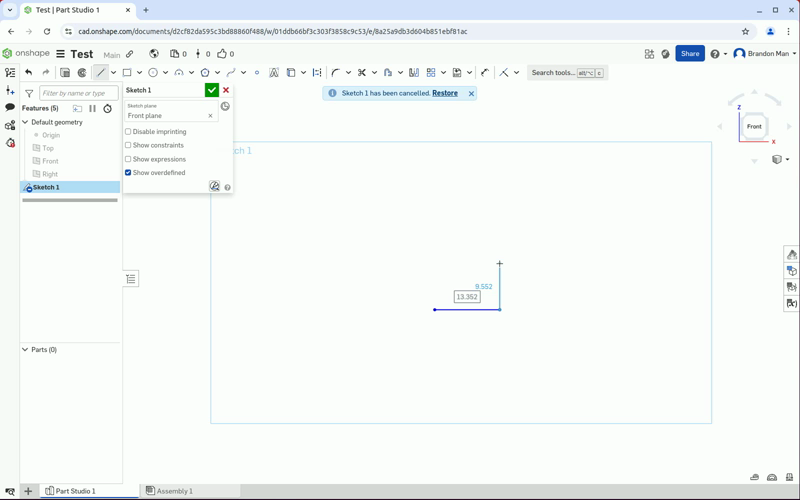
key_up(shift)
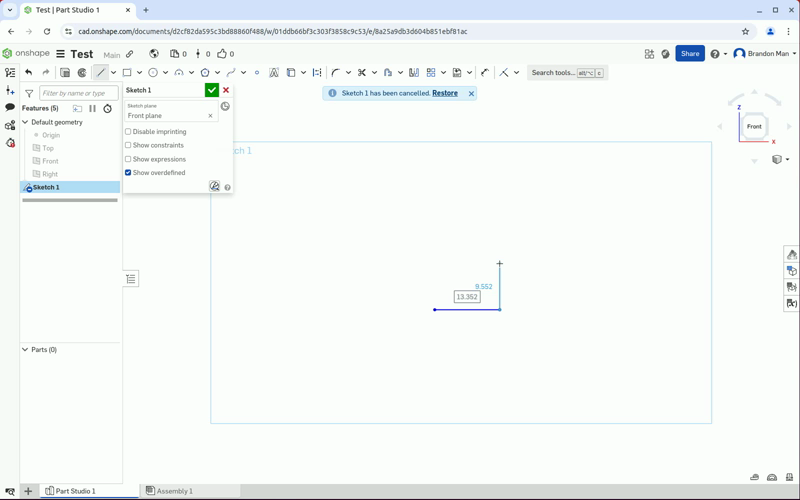
key_down(shift)
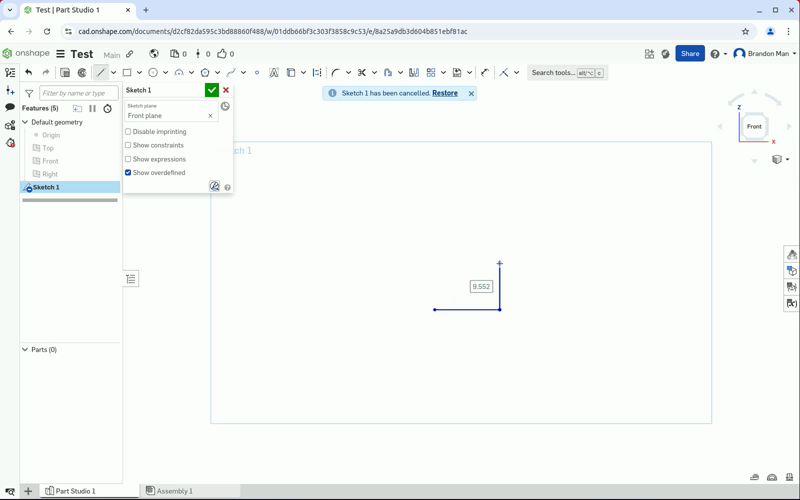
mouse_move(434, 263)
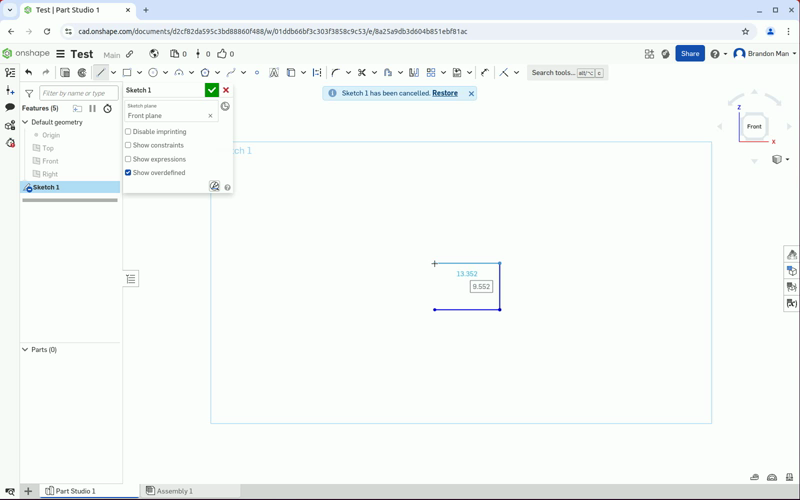
click(434, 263)
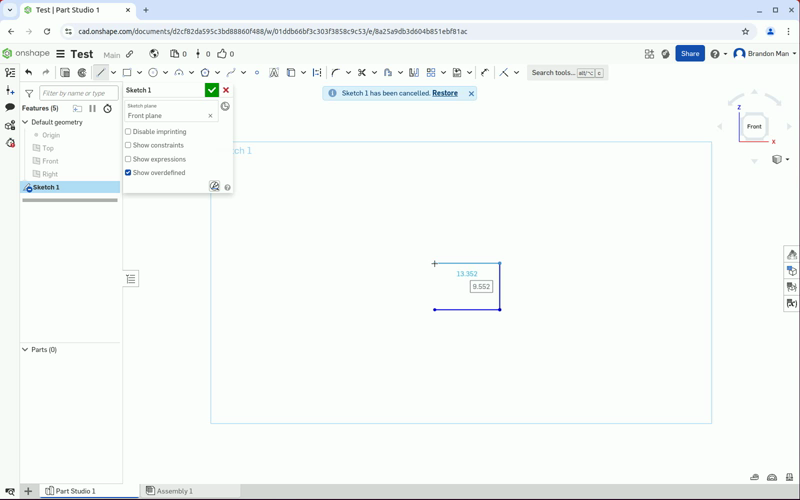
key_up(shift)
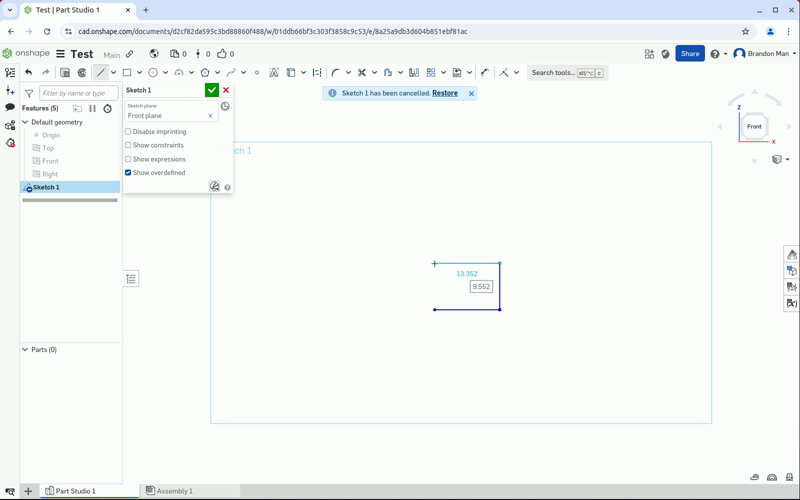
mouse_move(464, 263)
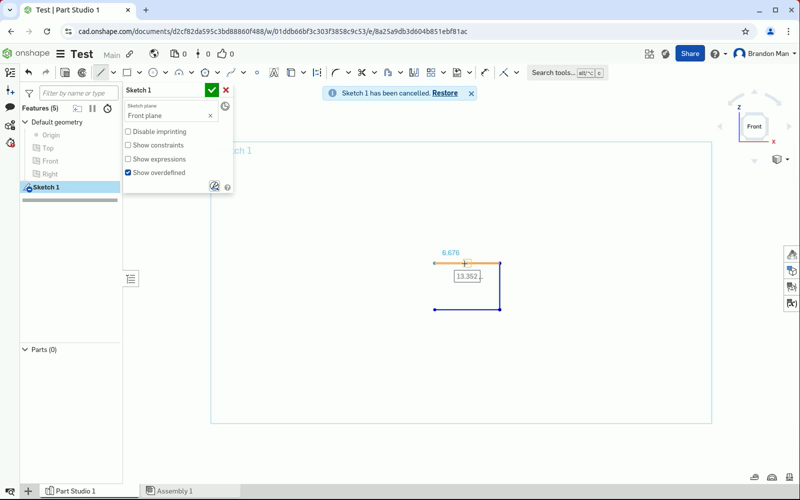
key_down(shift)
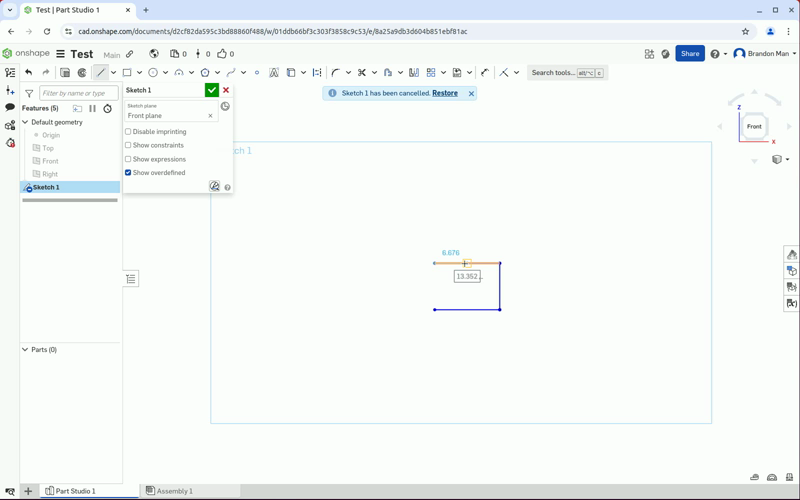
mouse_move(434, 309)
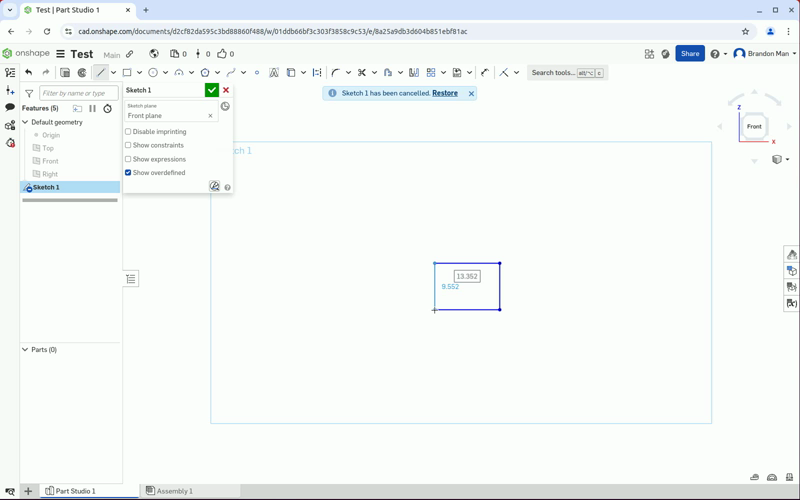
key_up(shift)
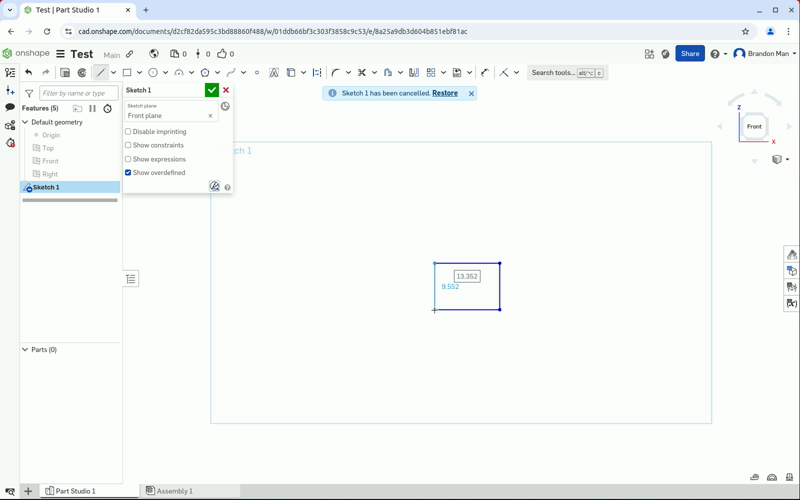
click(434, 309)
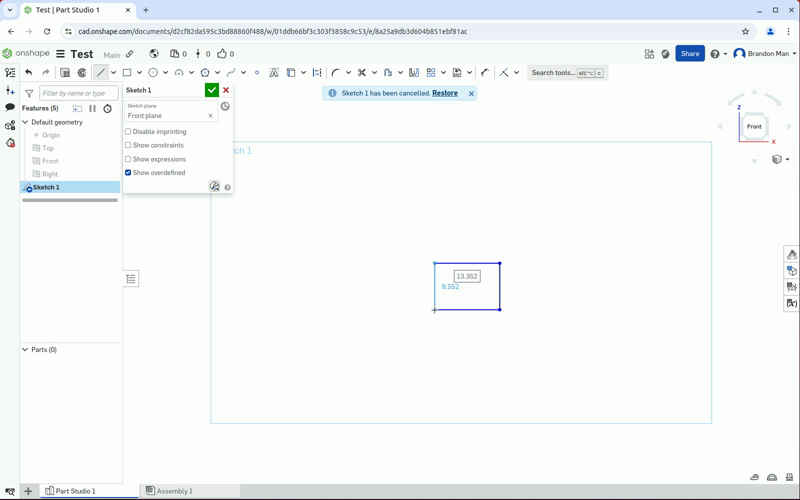
key(esc)
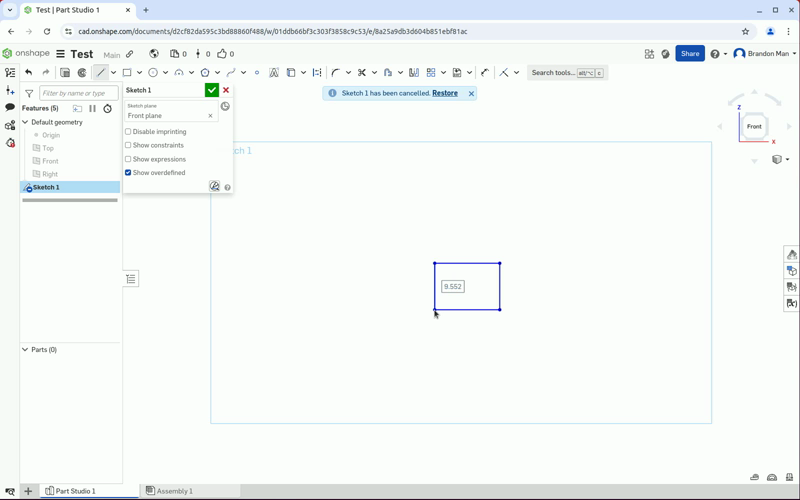
mouse_move(446, 302)
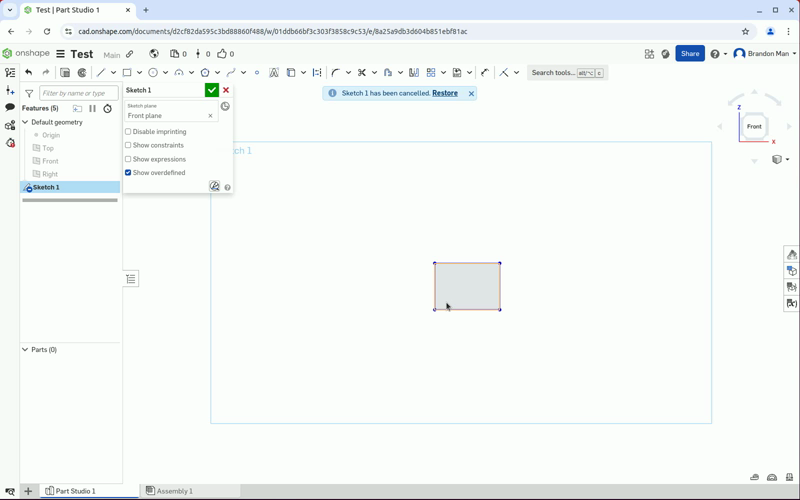
click(446, 302)
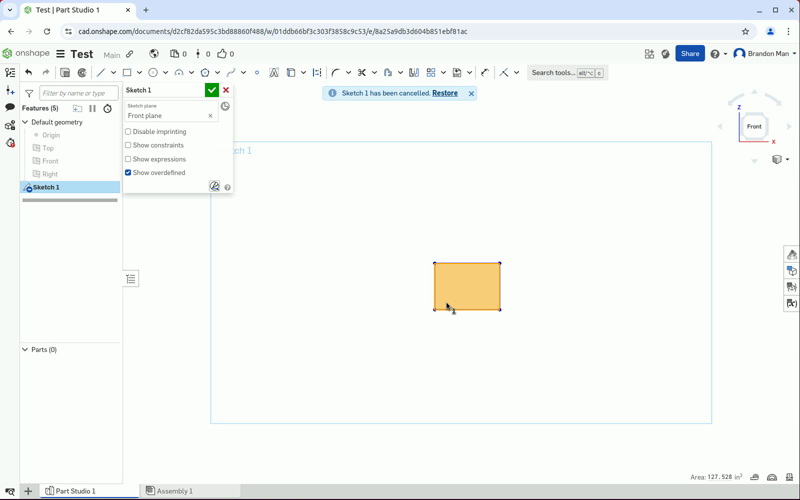
mouse_move(73, 352)
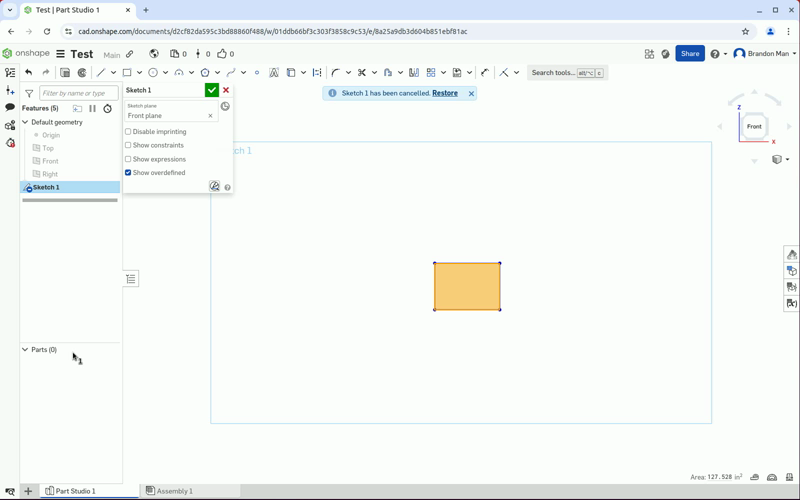
key(shift+y)
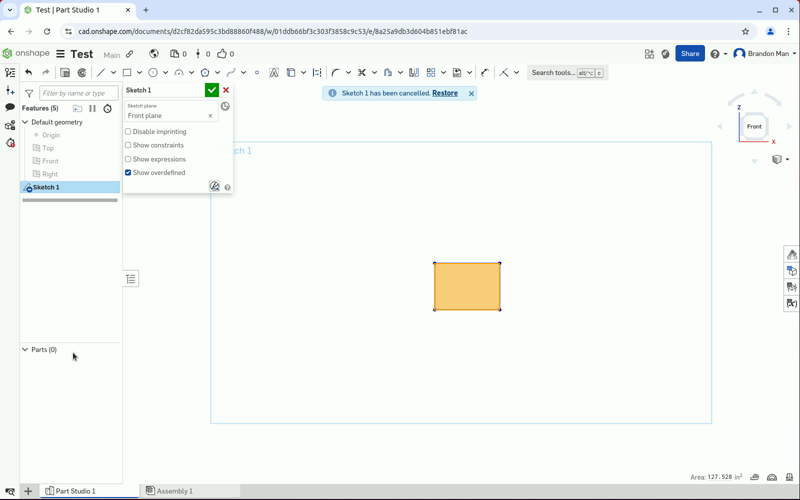
key(shift+e)
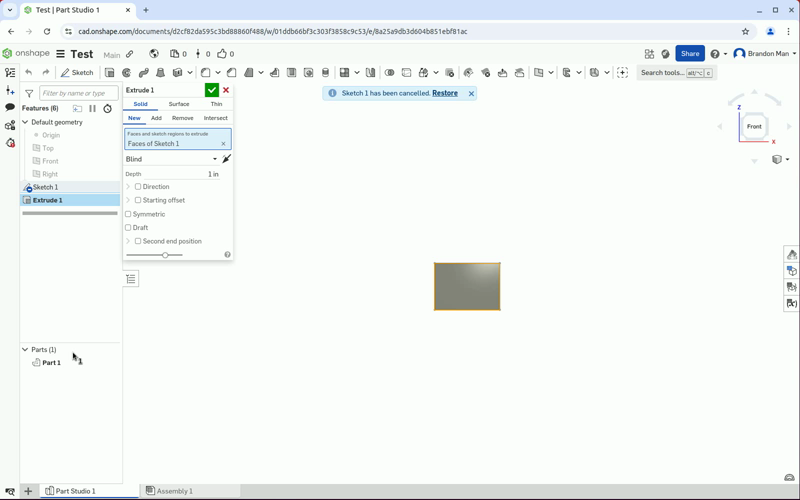
mouse_move(143, 106)
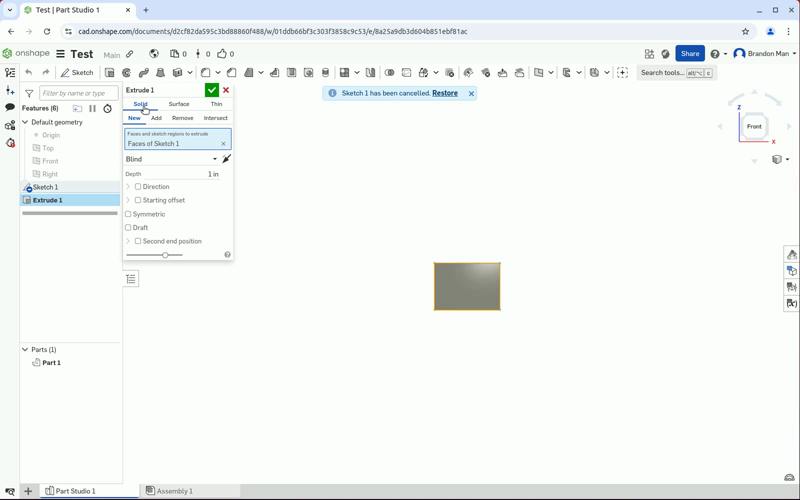
click(143, 106)
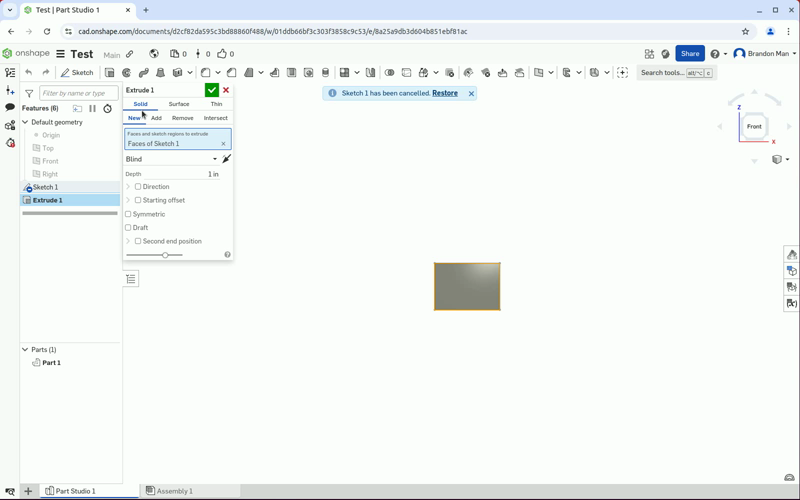
mouse_move(137, 120)
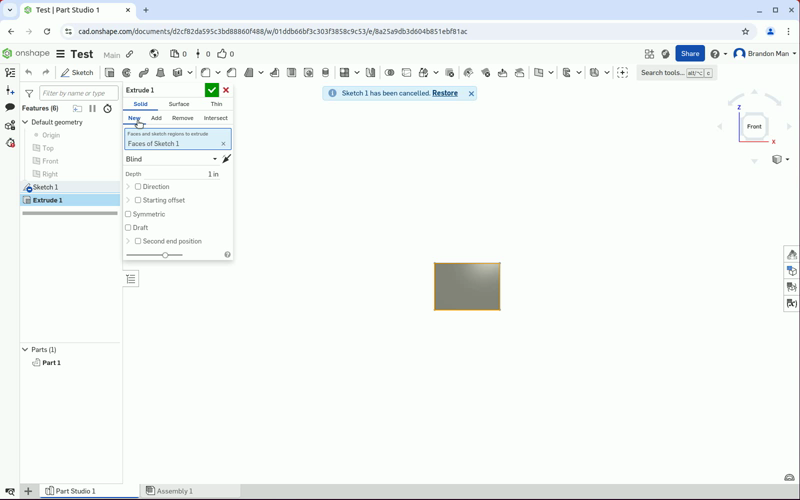
click(137, 120)
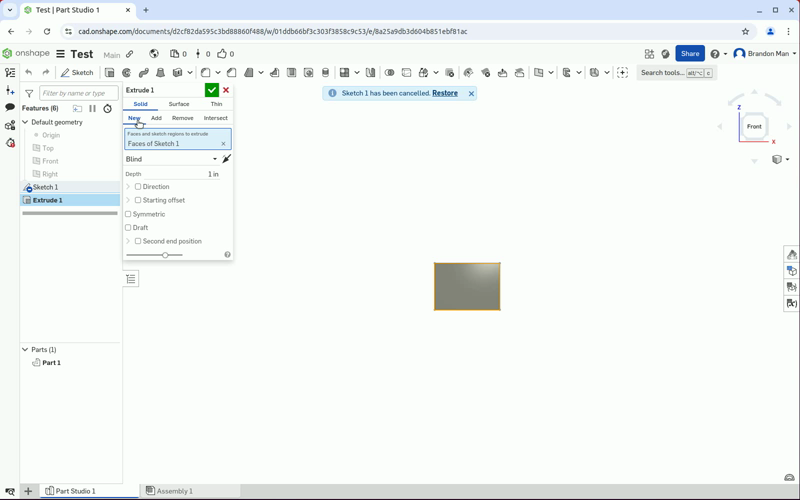
key(tab, 4)
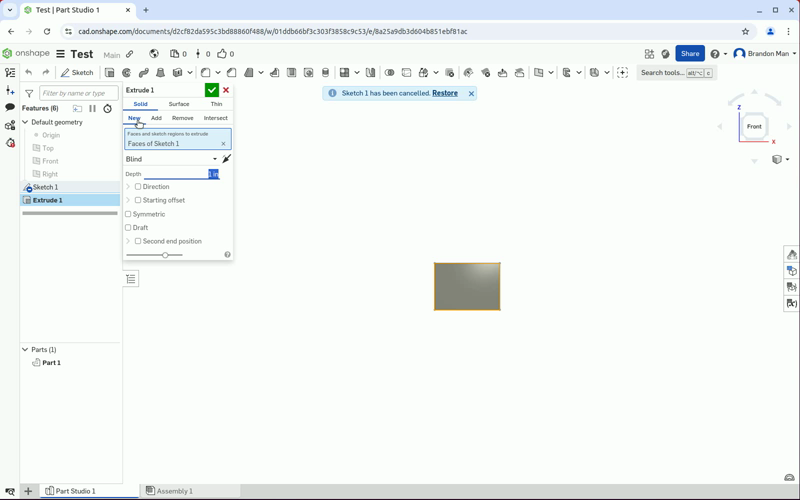
text(8.666)
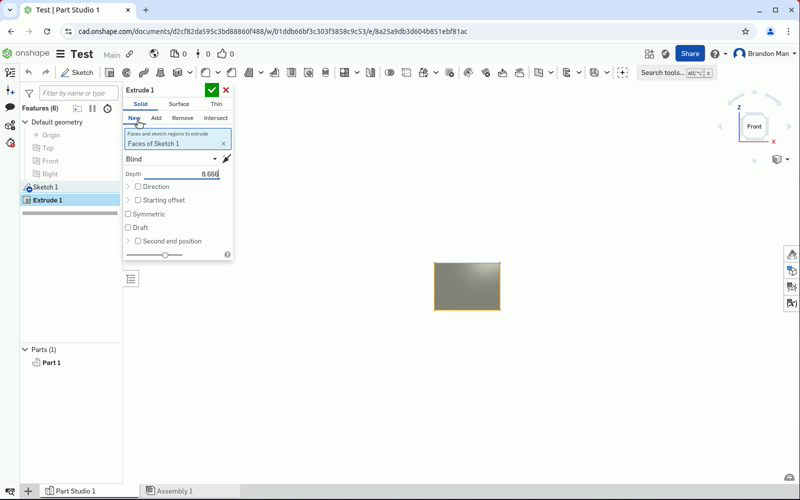
key(enter)
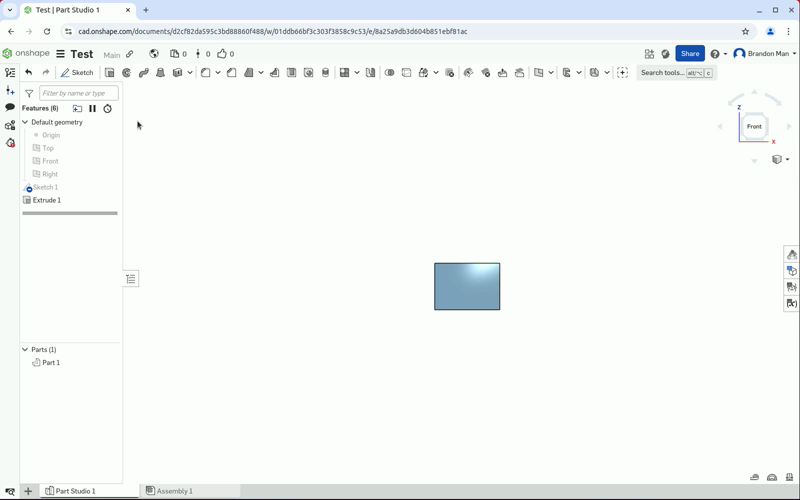
key(shift+h)
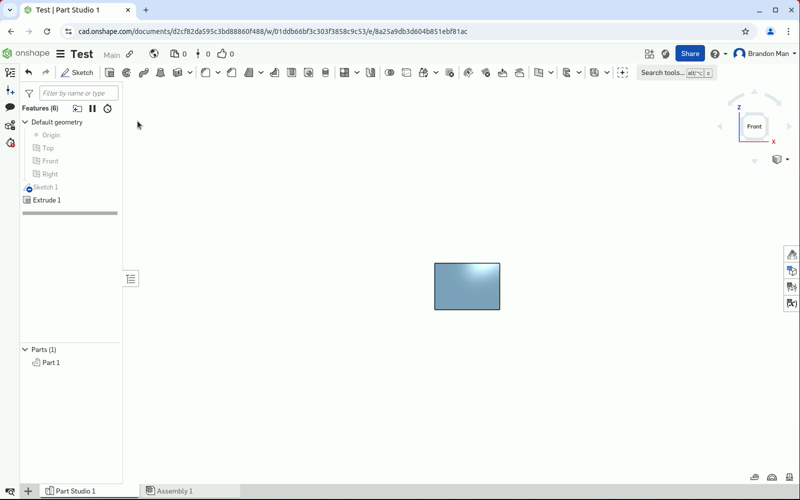
key(shift+h)
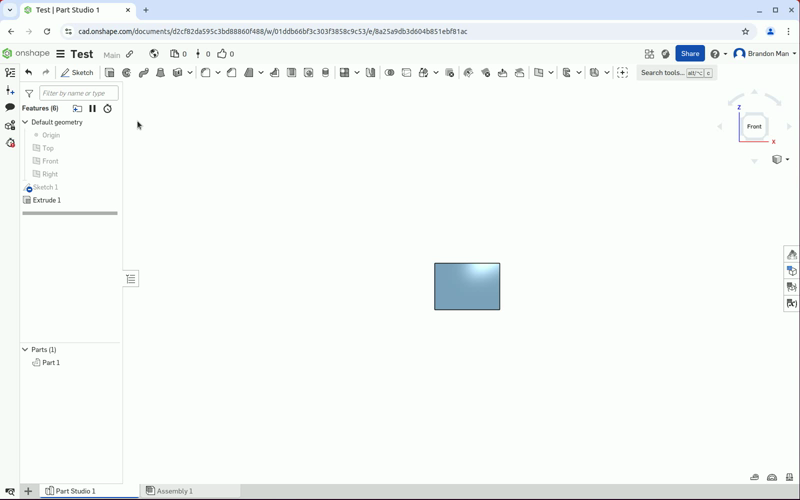
mouse_move(73, 189)
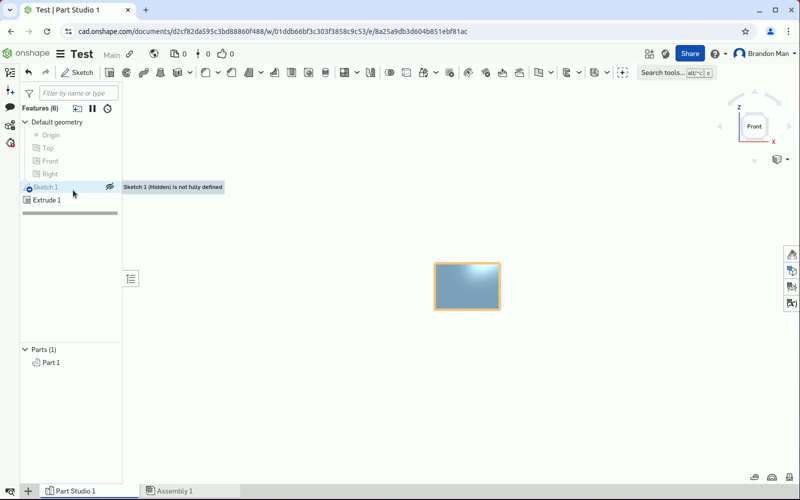
click(73, 189)
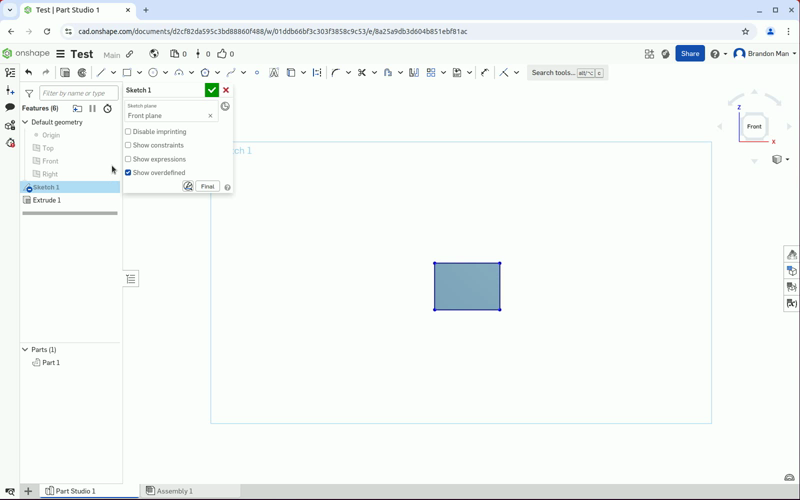
mouse_move(229, 92)
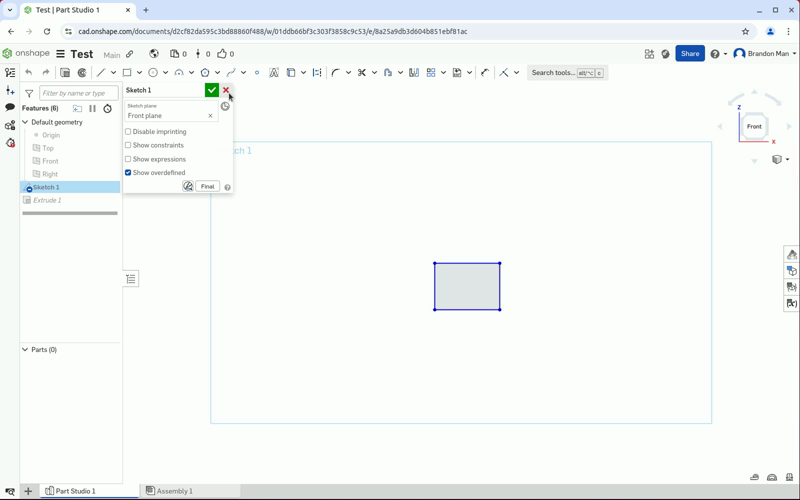
click(229, 92)
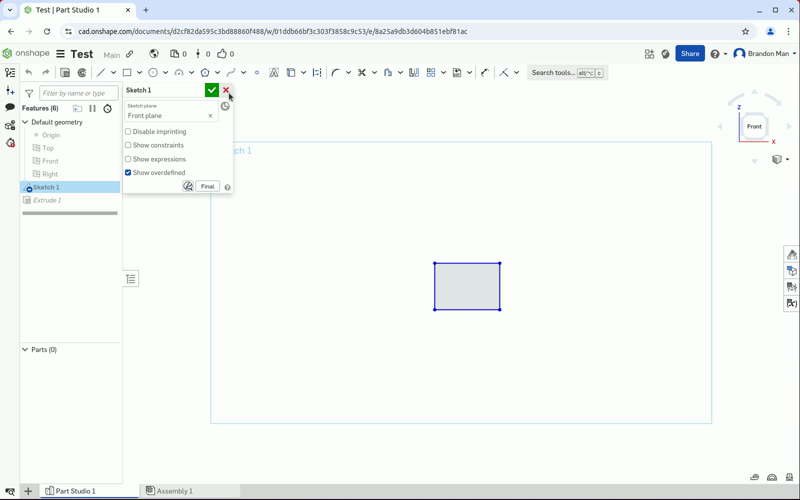
key(shift+s)
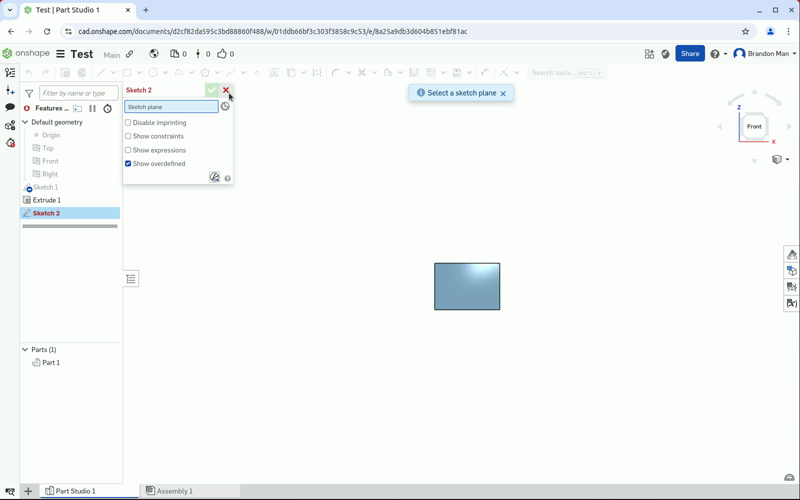
mouse_move(73, 163)
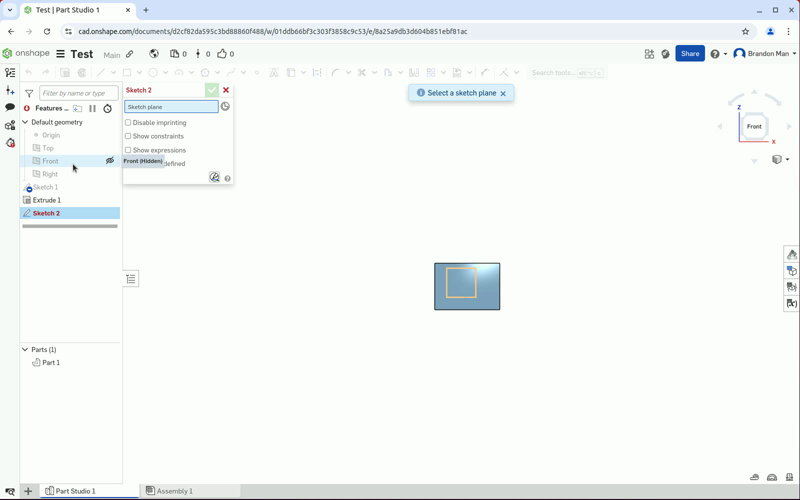
click(73, 163)
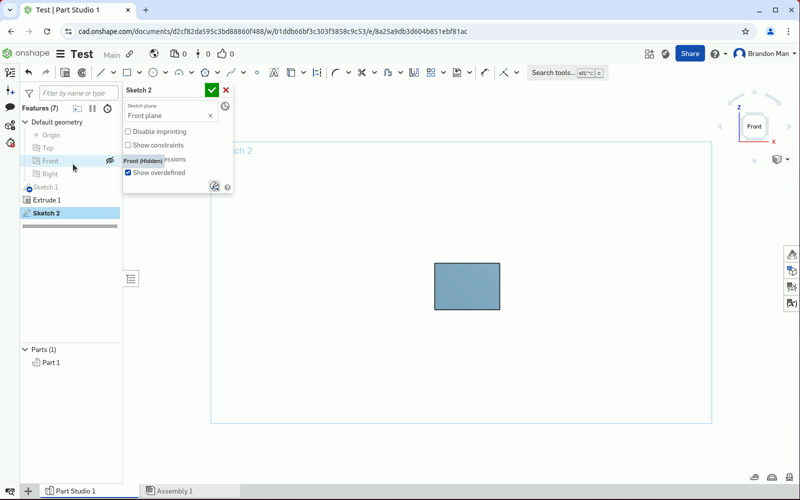
mouse_move(73, 352)
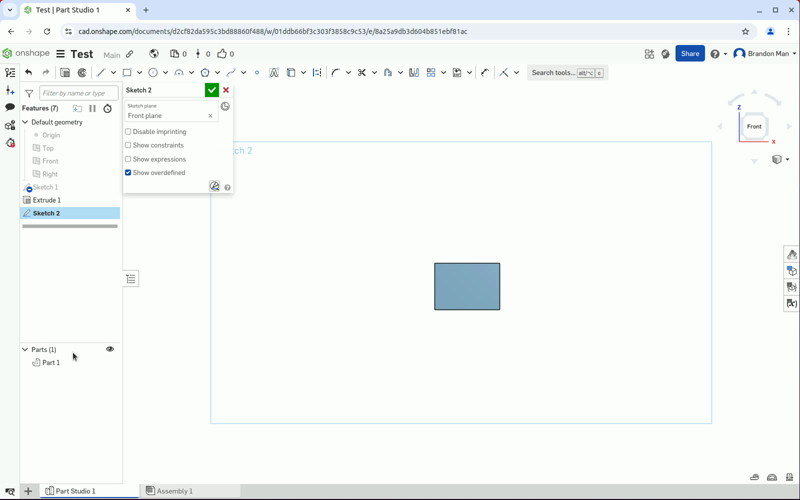
key(y)
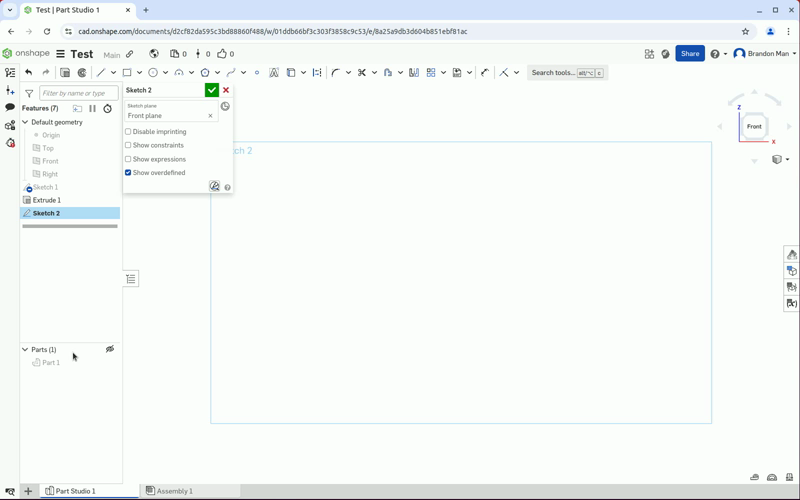
key(c)
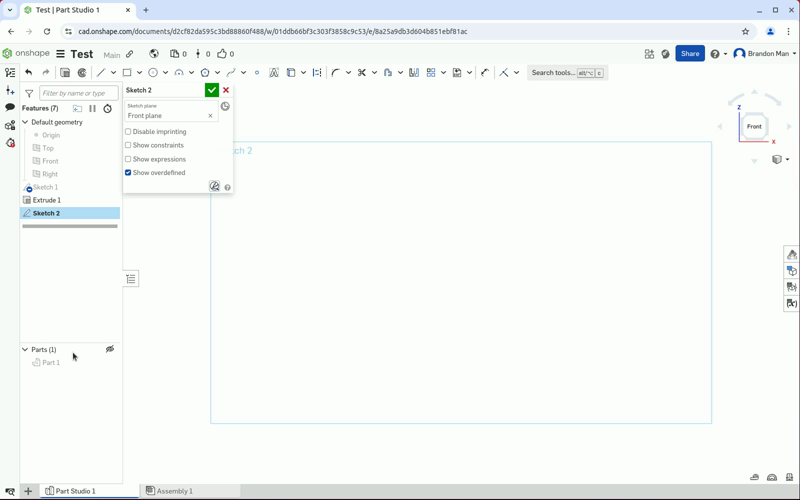
key_down(shift)
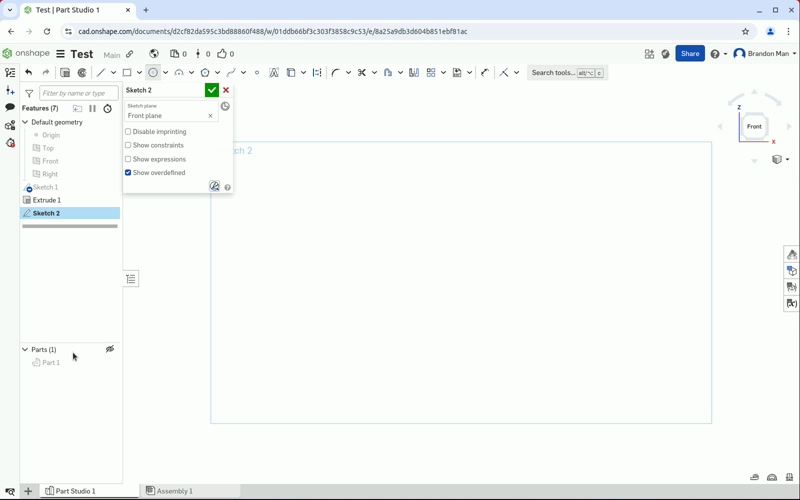
mouse_move(549, 270)
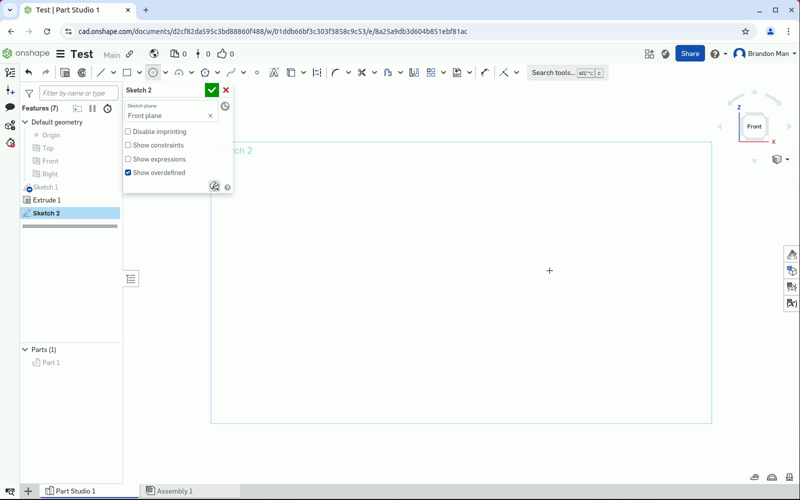
click(549, 270)
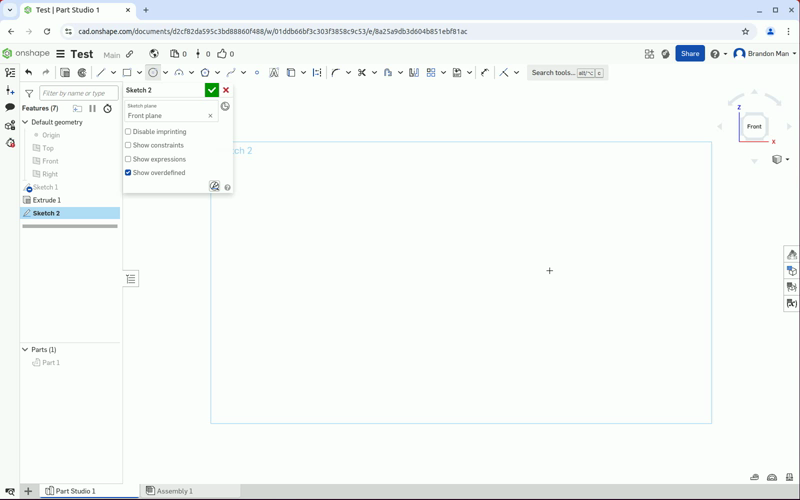
key_up(shift)
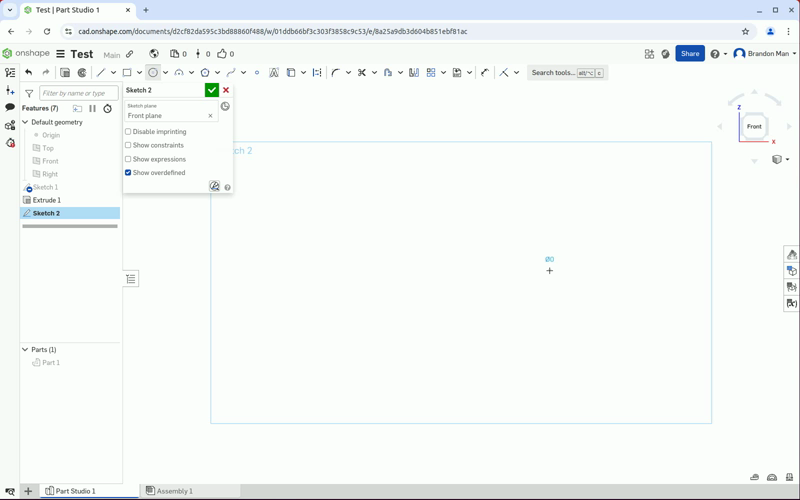
mouse_move(574, 270)
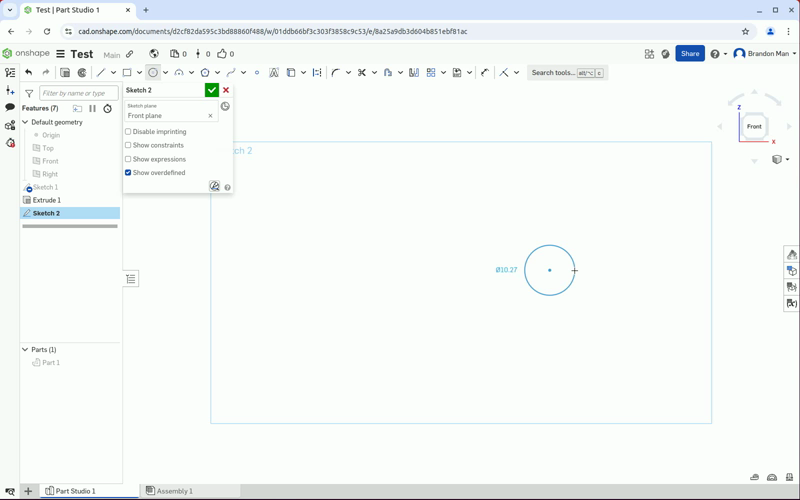
click(574, 270)
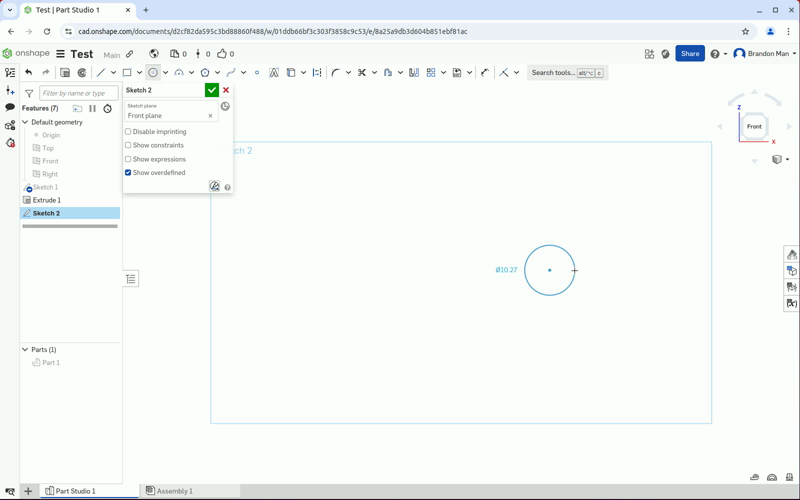
key(esc)
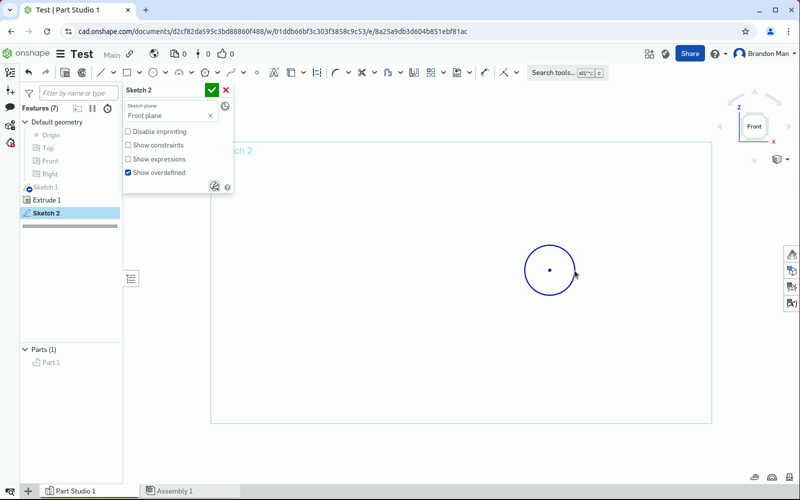
mouse_move(545, 257)
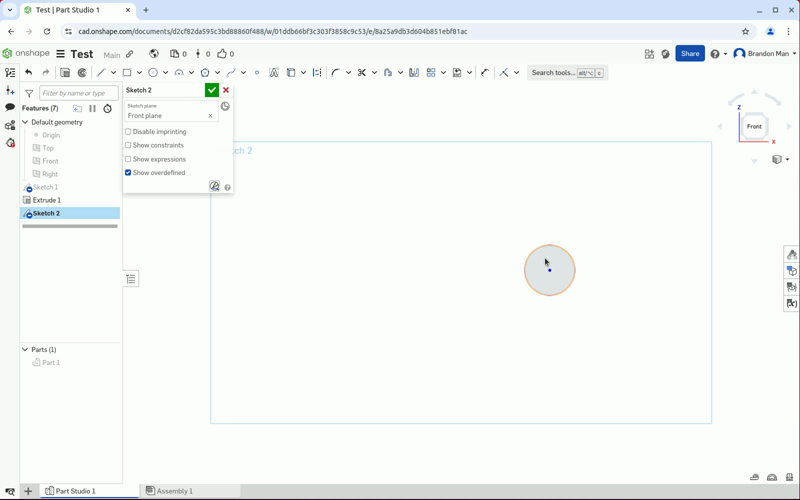
click(545, 257)
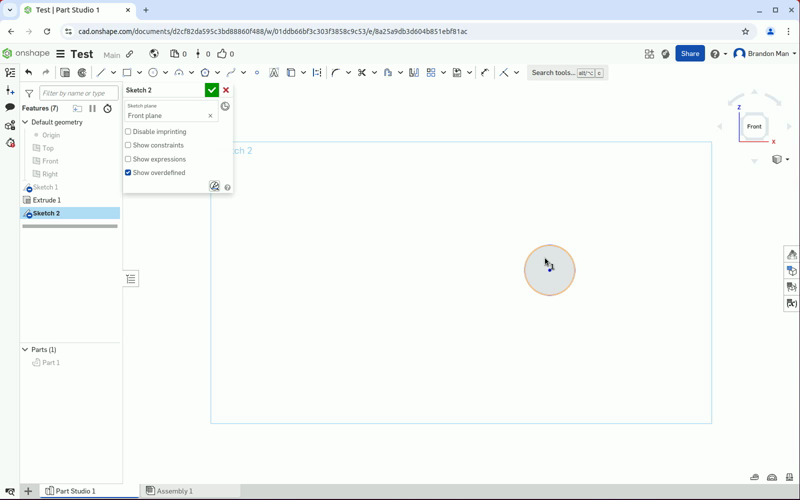
mouse_move(73, 352)
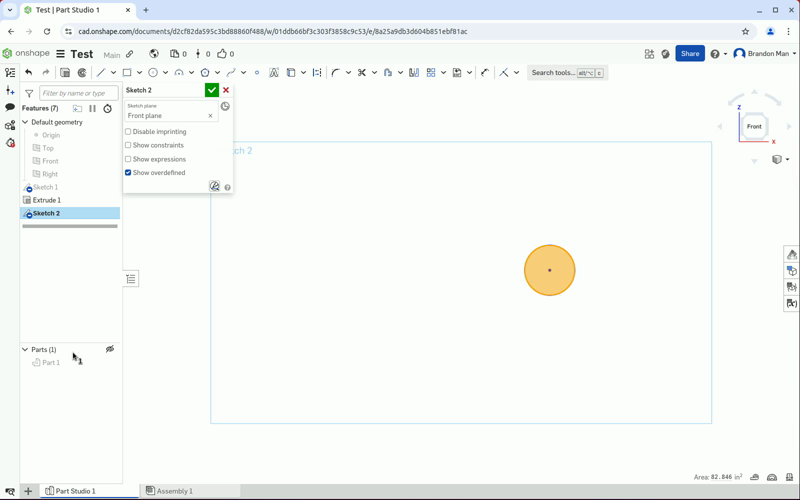
key(shift+y)
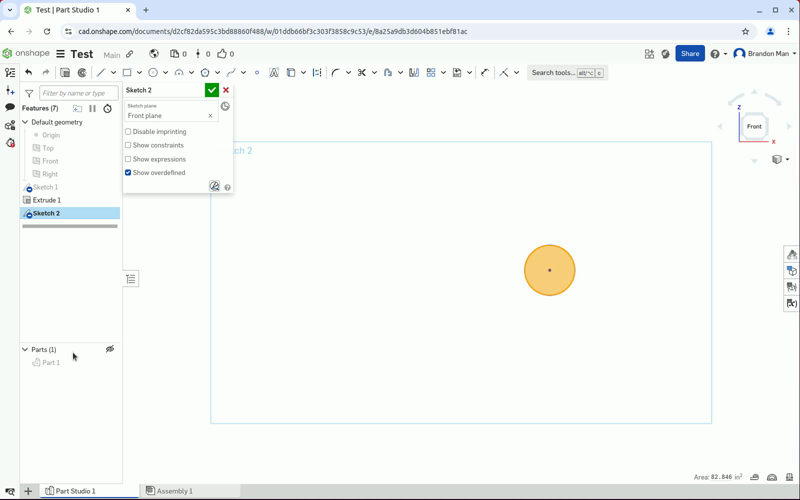
key(shift+e)
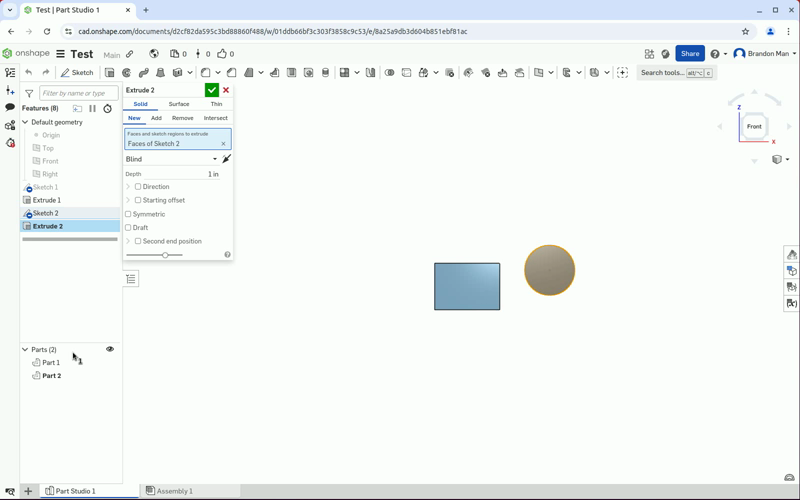
mouse_move(143, 106)
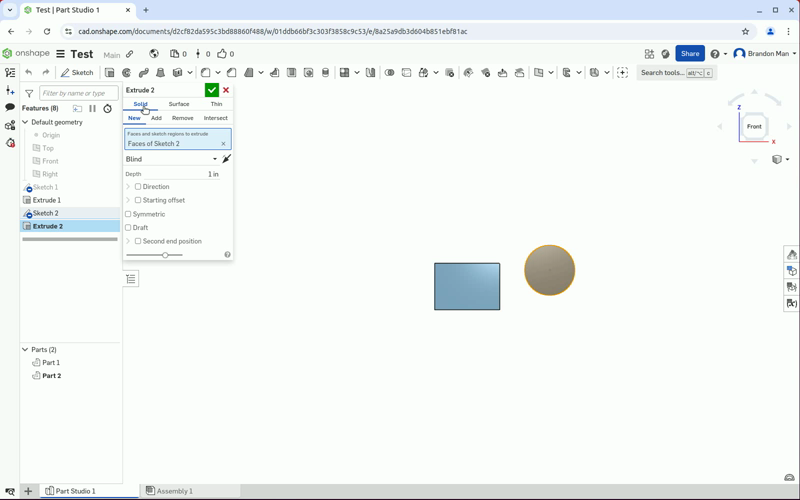
click(143, 106)
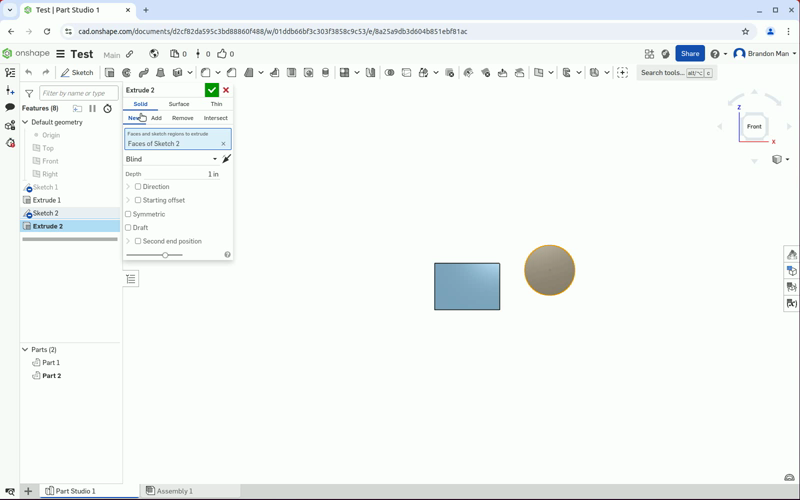
mouse_move(137, 120)
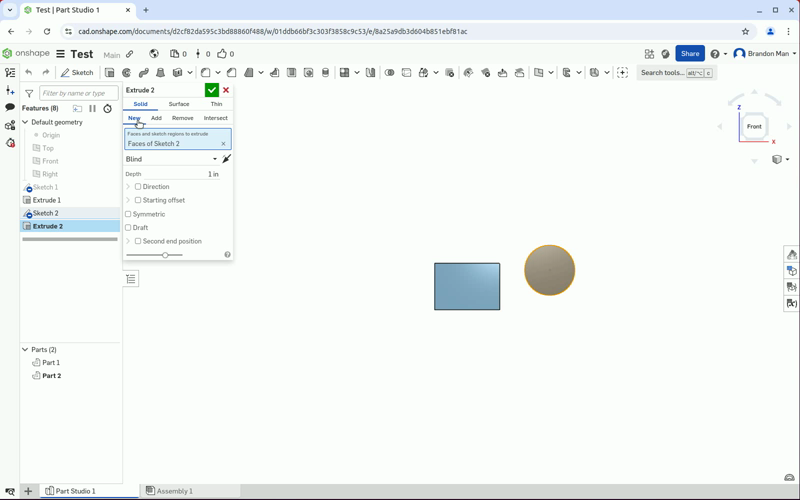
click(137, 120)
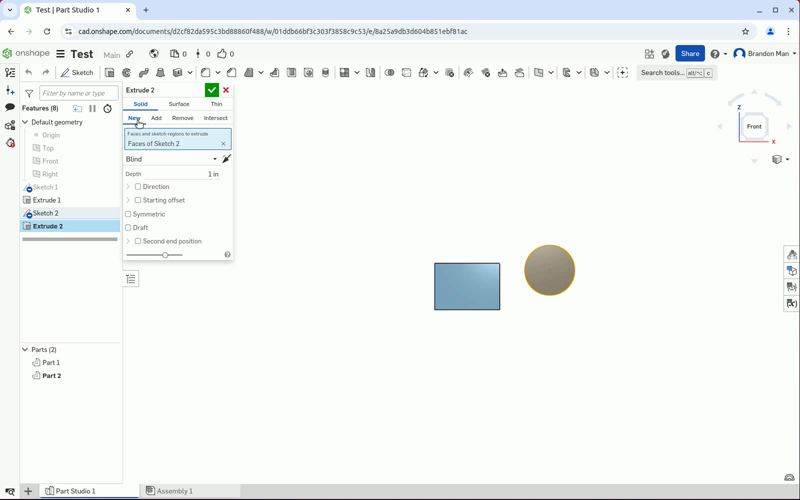
key(tab, 4)
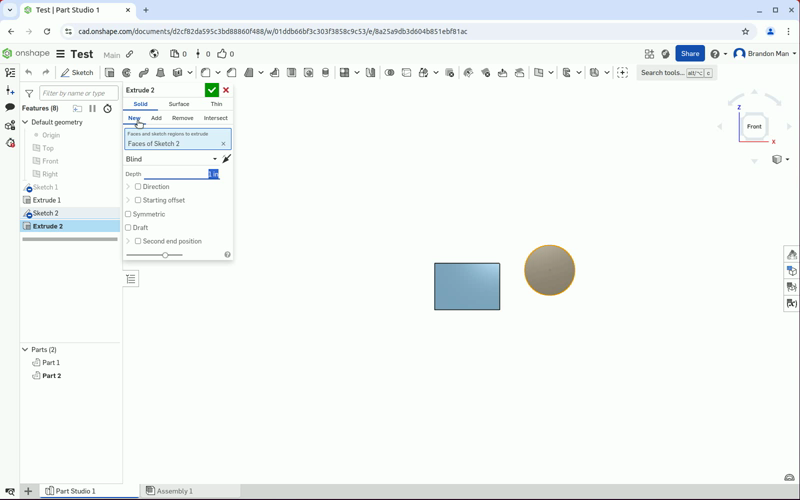
text(9.869)
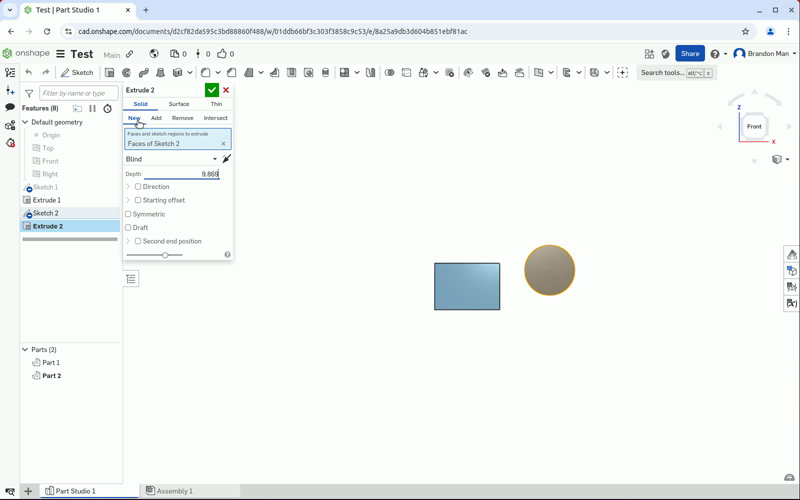
key(enter)
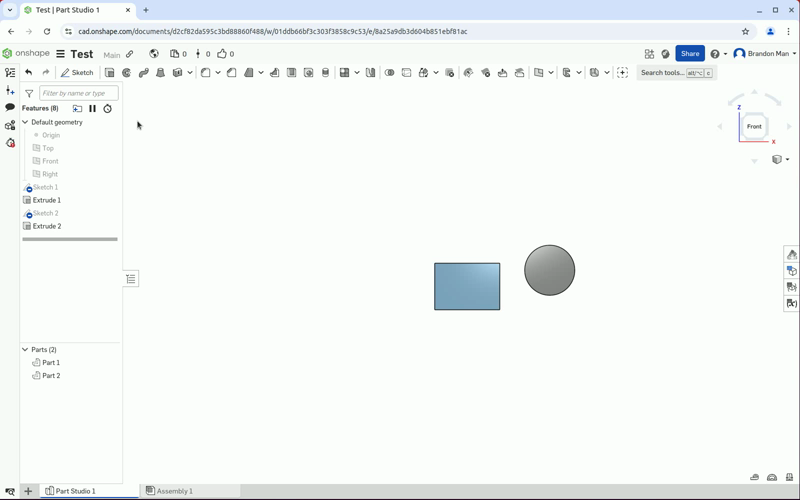
key(shift+h)
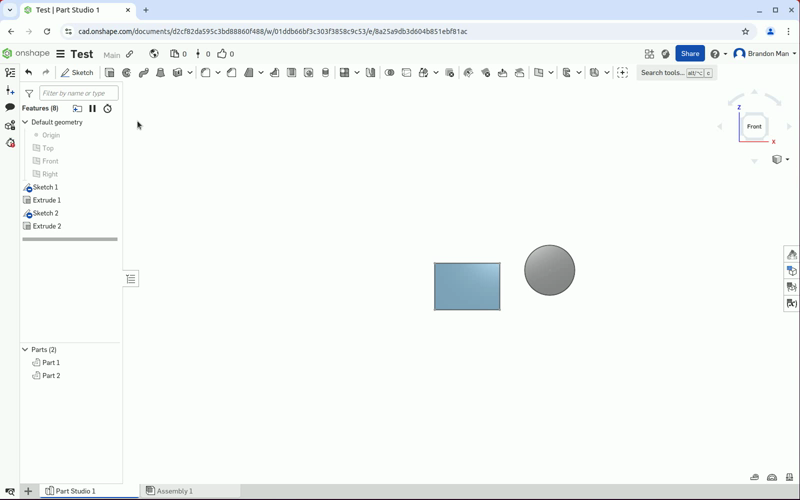
key(shift+h)
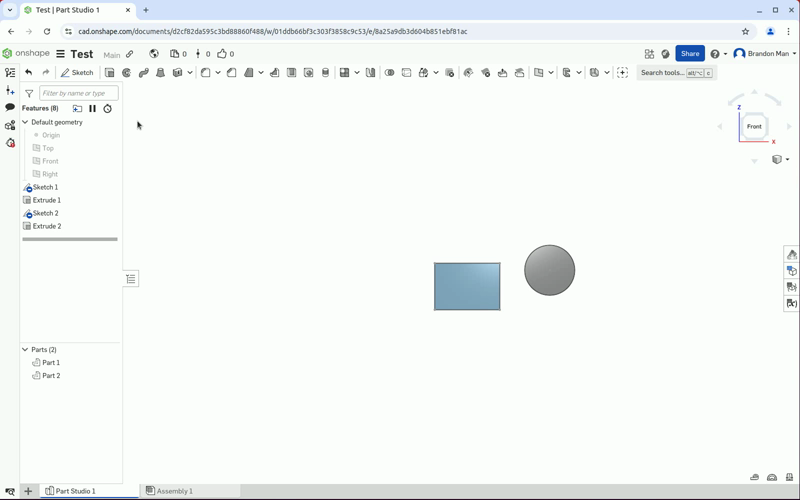
key(shift+7)
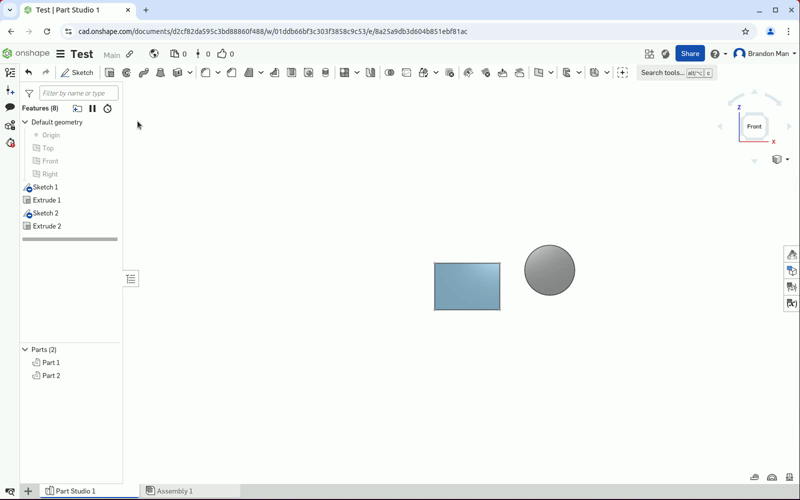
key(left, 2)
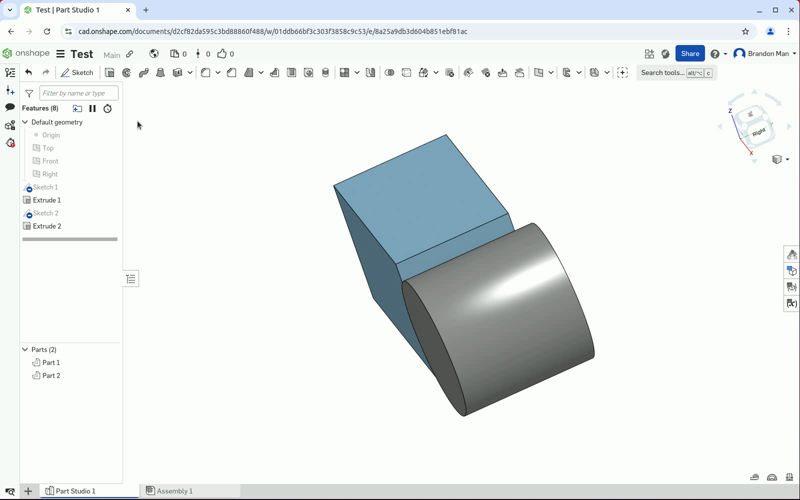
key(down, 2)
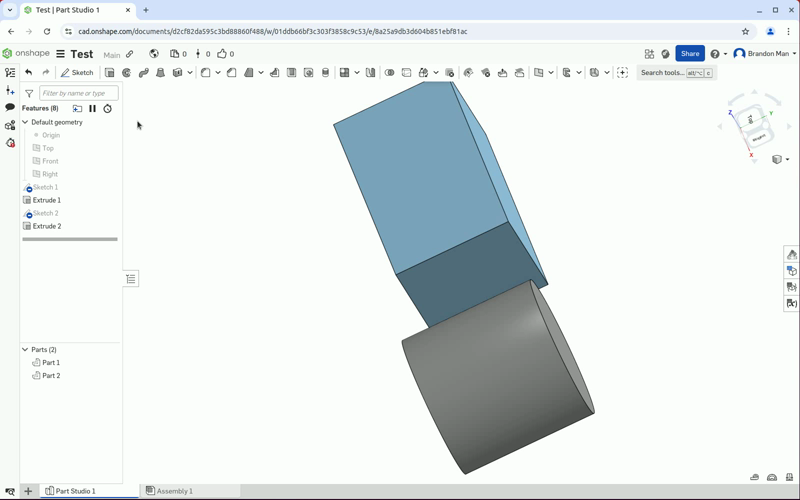
key(up, 2)
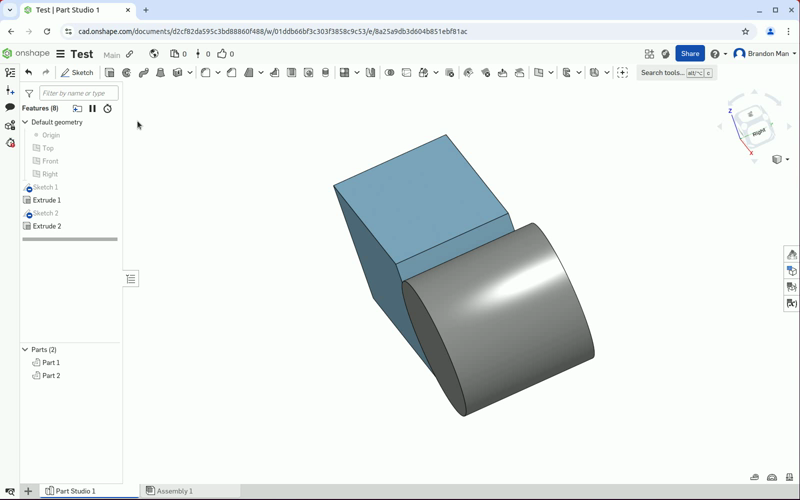
key(right, 2)
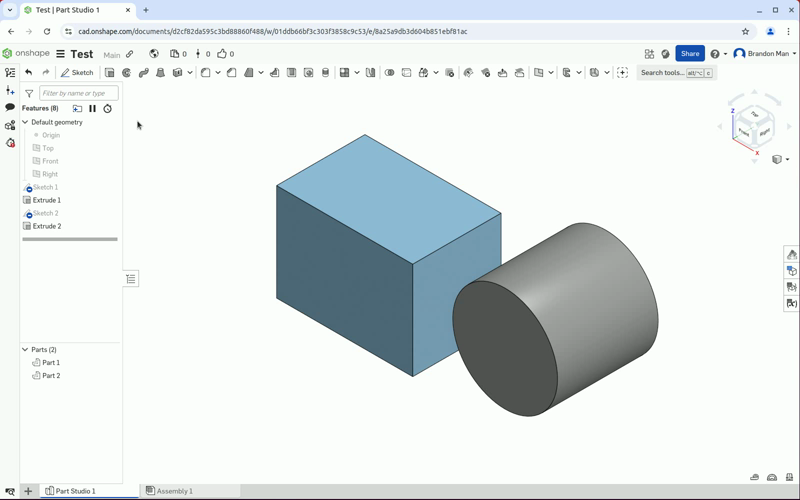
mouse_move(73, 189)
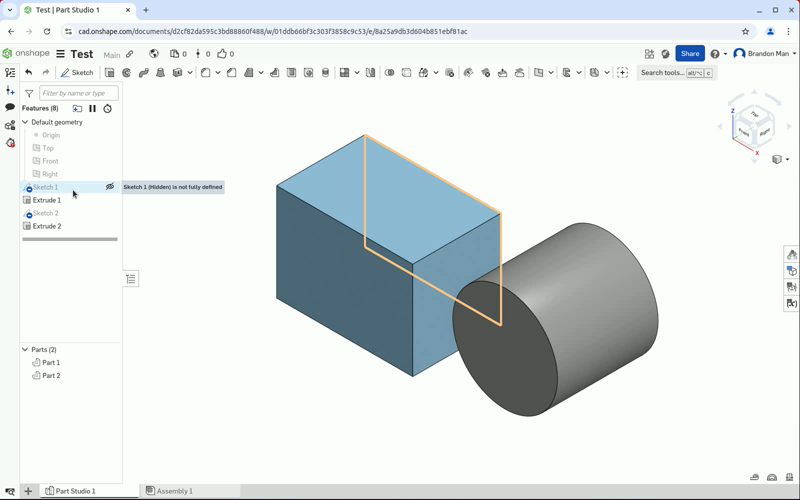
click(73, 189)